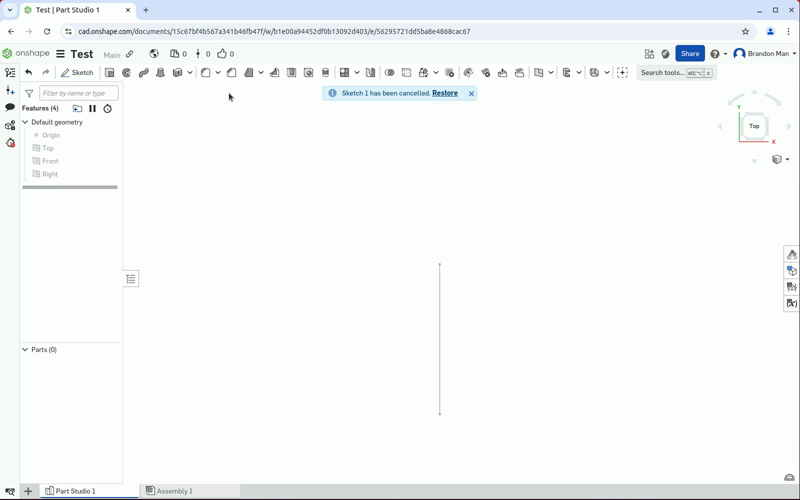
key(shift+h)
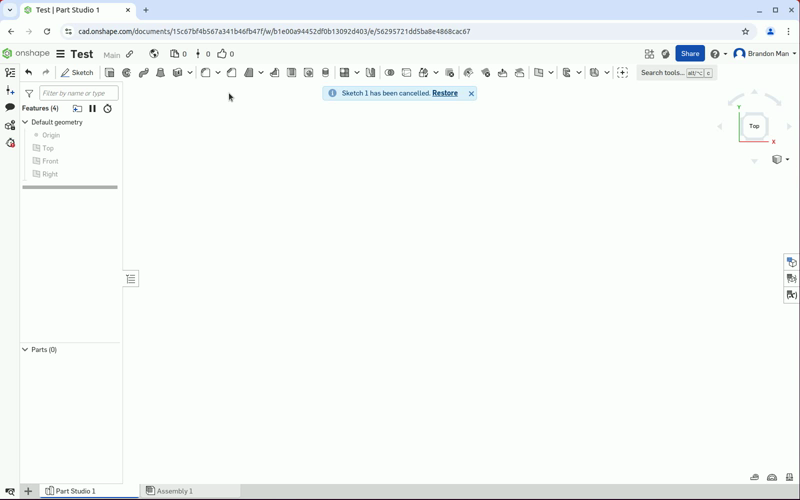
mouse_move(73, 352)
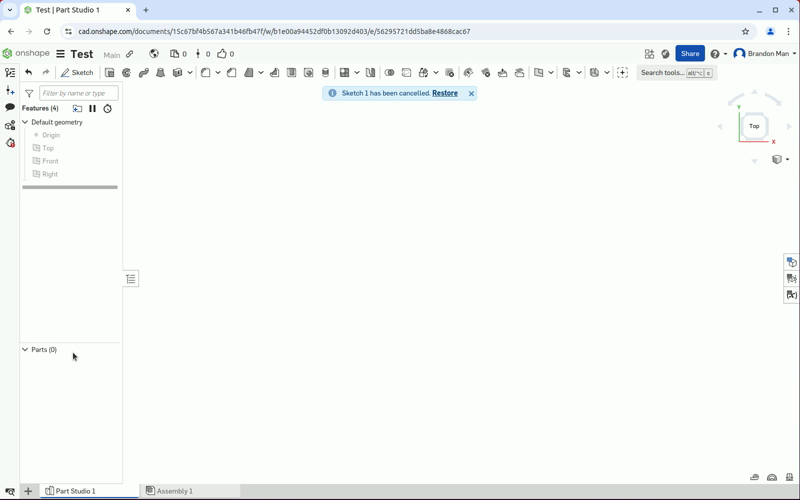
key(y)
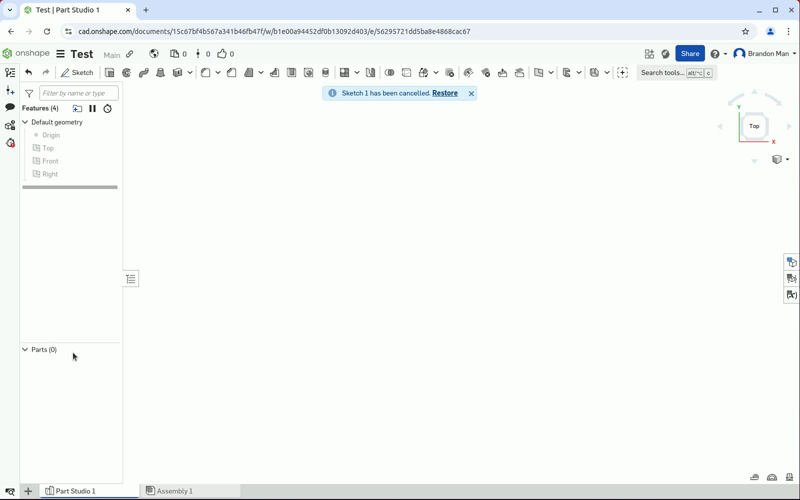
key(shift+p)
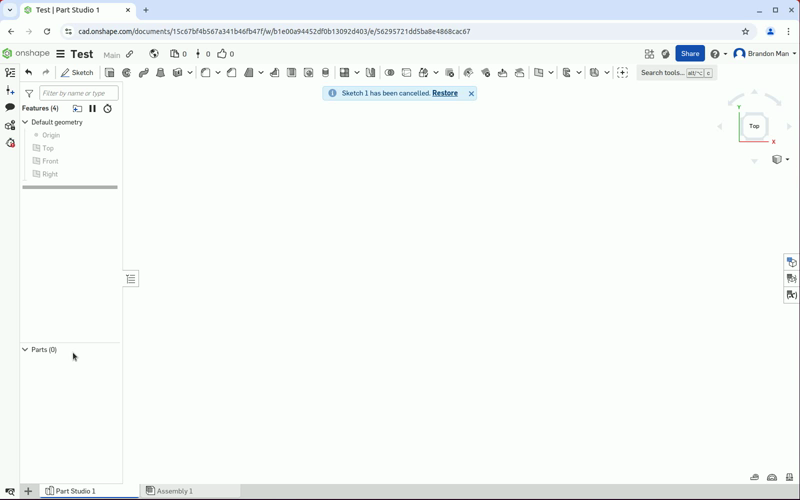
key(space)
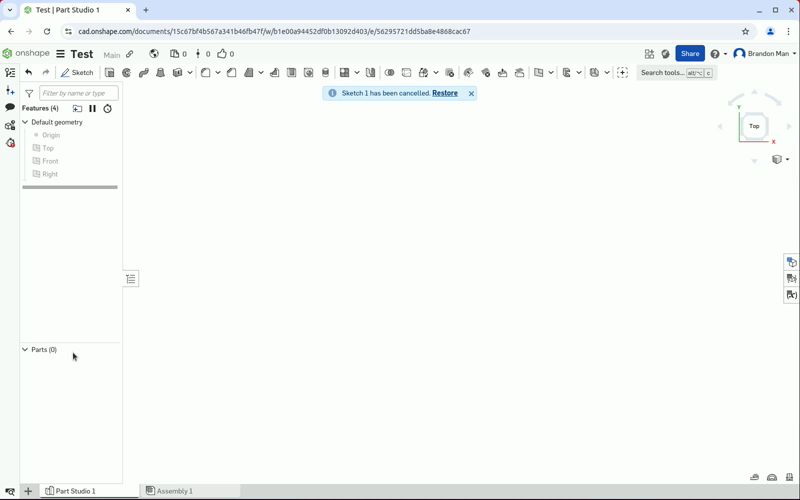
key_down(shift)
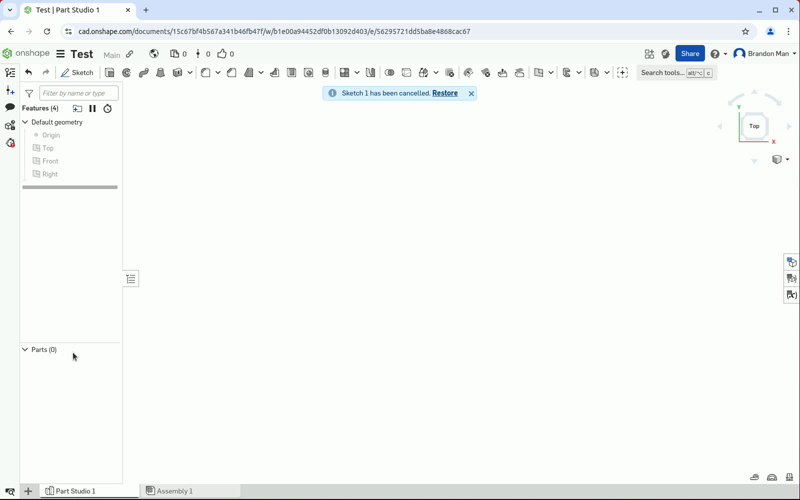
key(up)
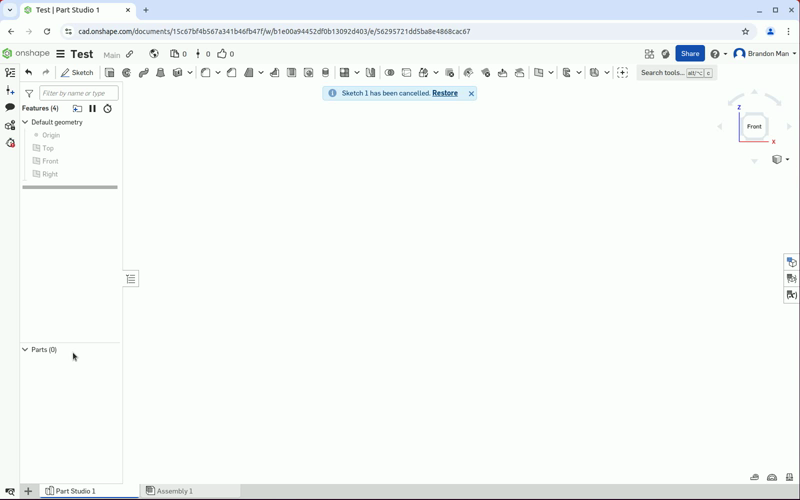
key_up(shift)
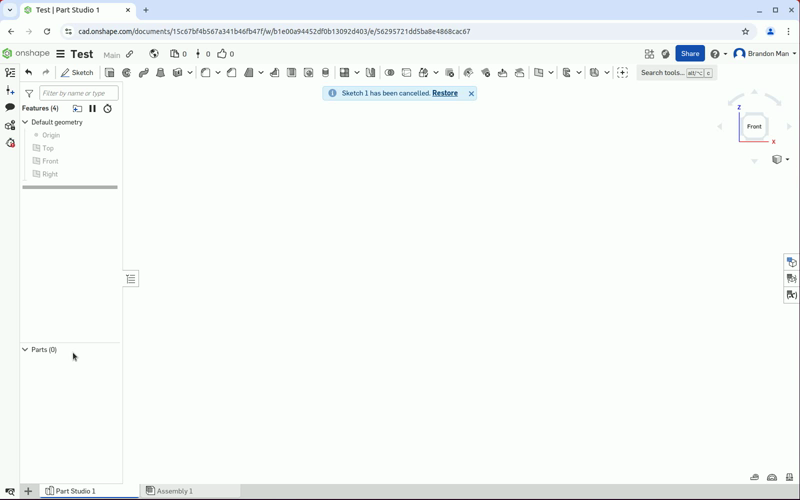
mouse_move(73, 352)
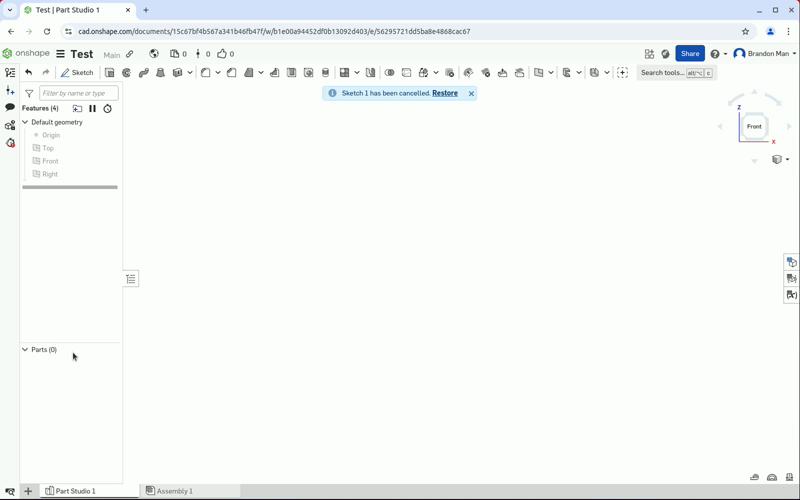
key(shift+y)
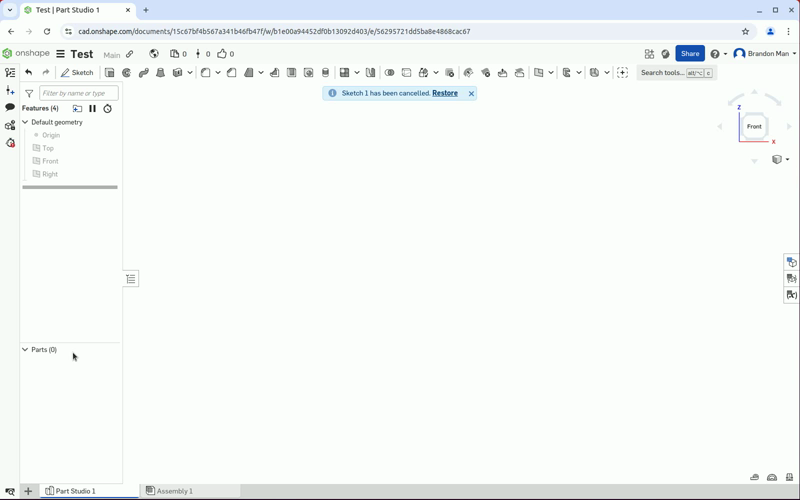
key(shift+s)
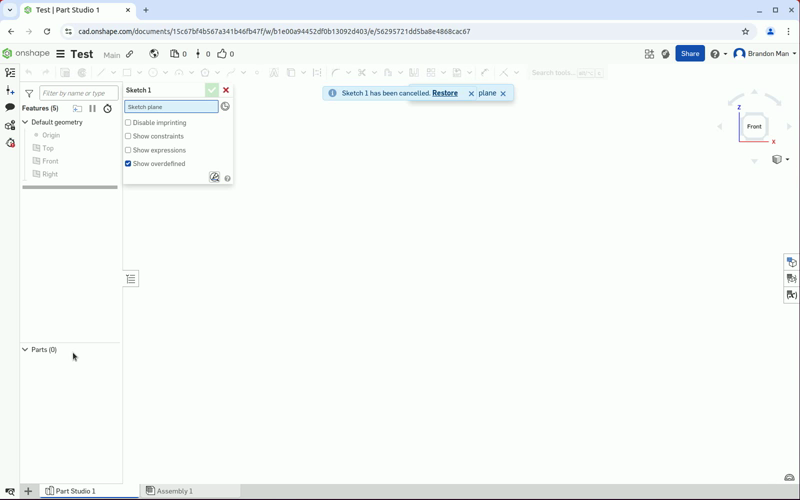
mouse_move(73, 163)
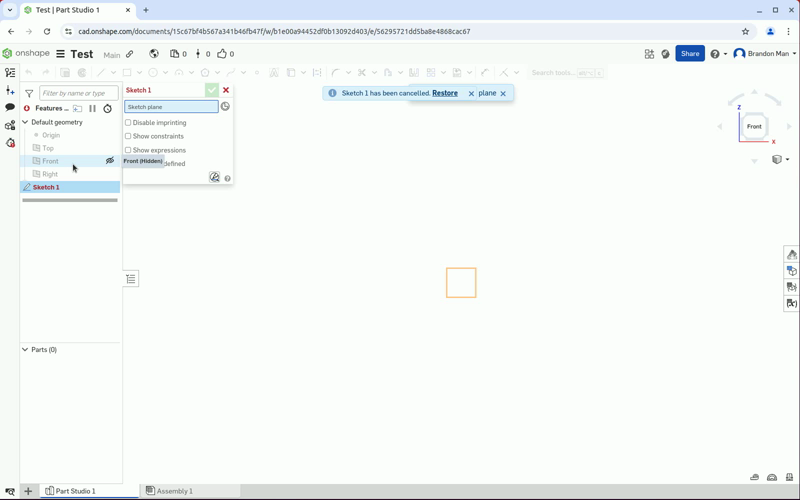
click(73, 163)
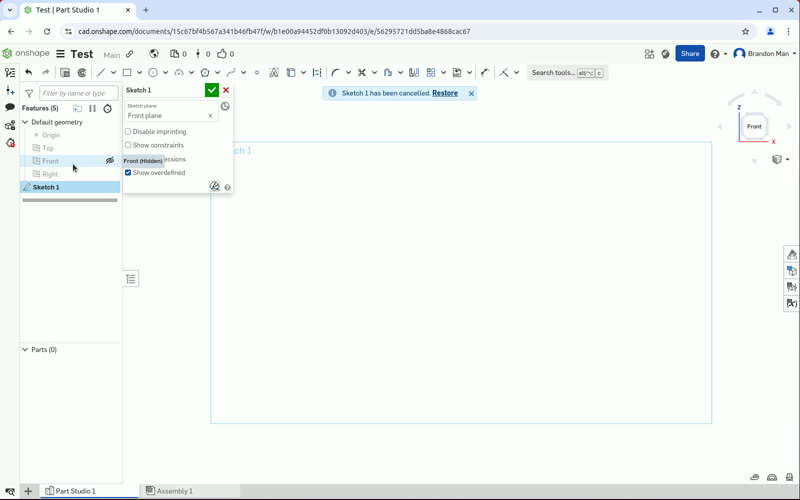
mouse_move(73, 352)
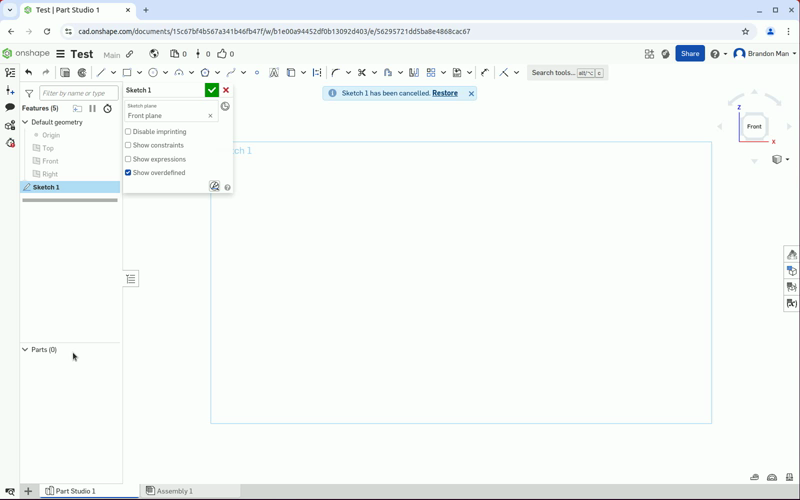
key(y)
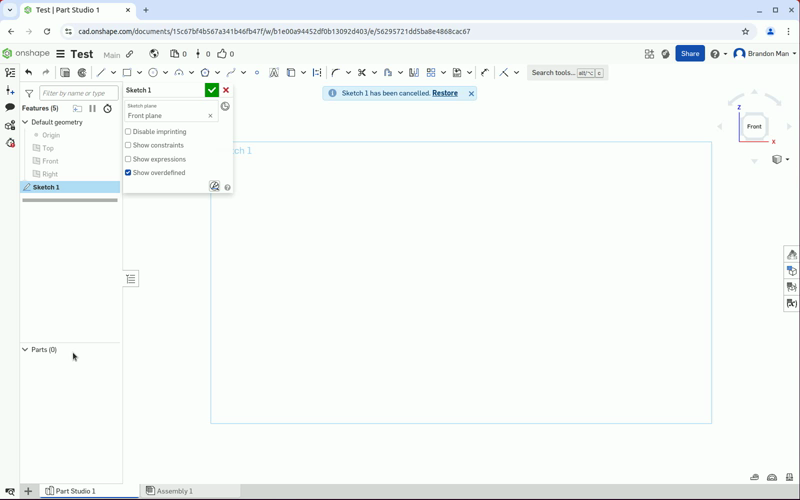
key(l)
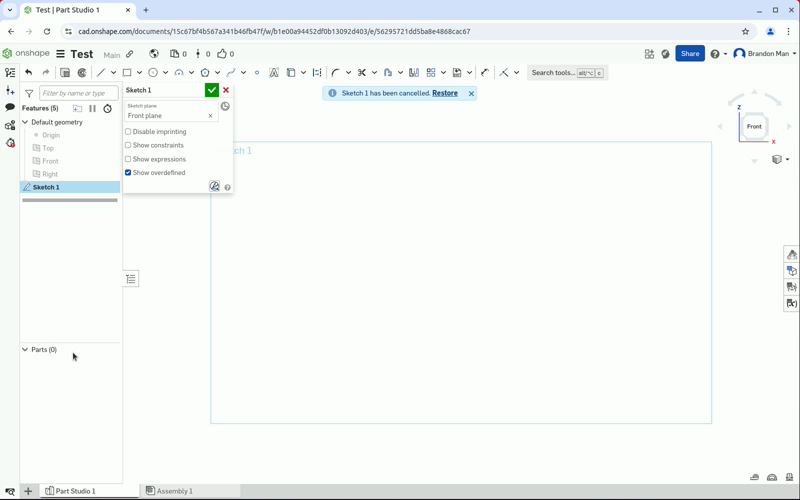
key_down(shift)
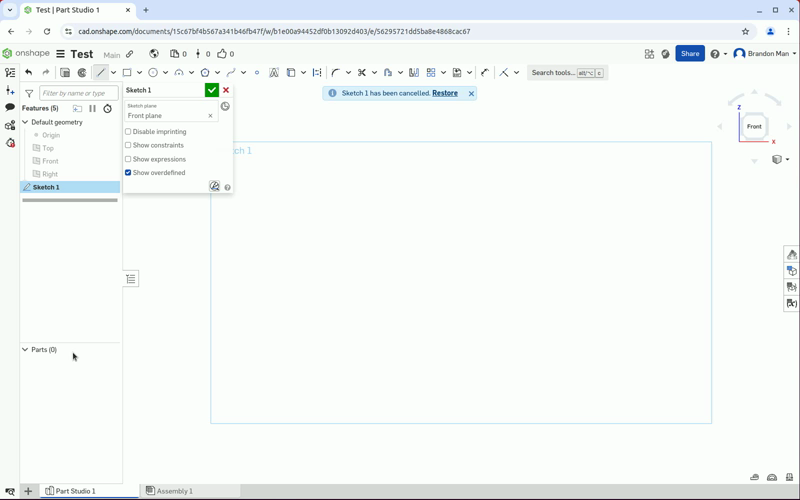
mouse_move(348, 367)
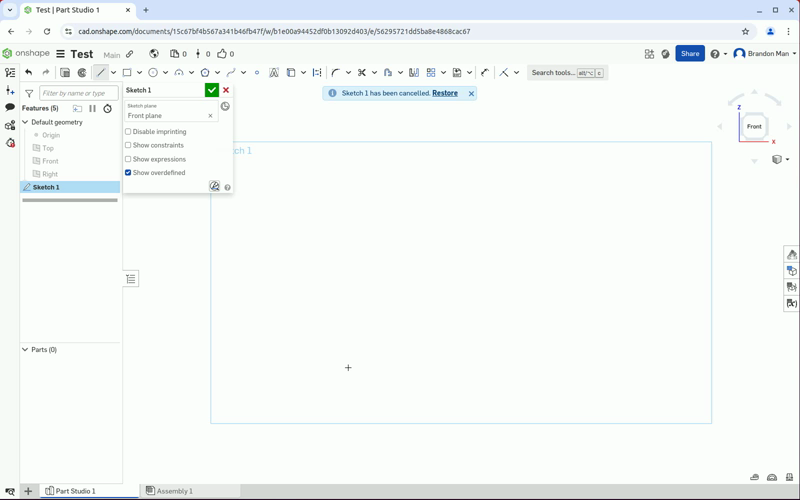
click(348, 367)
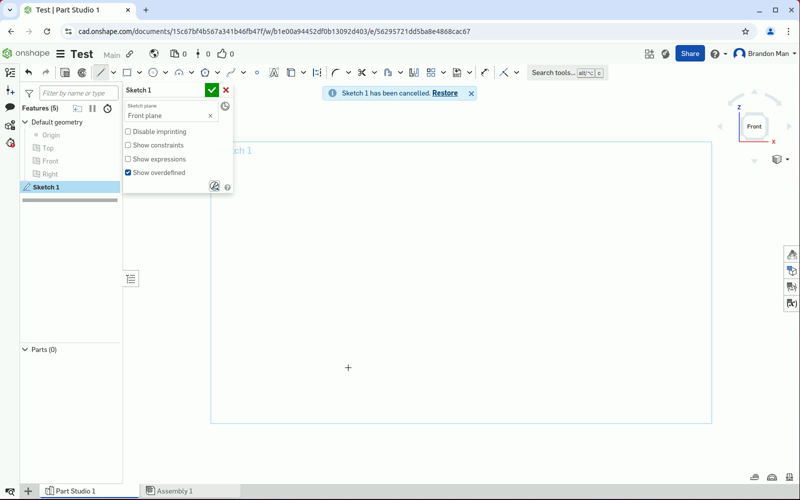
key_up(shift)
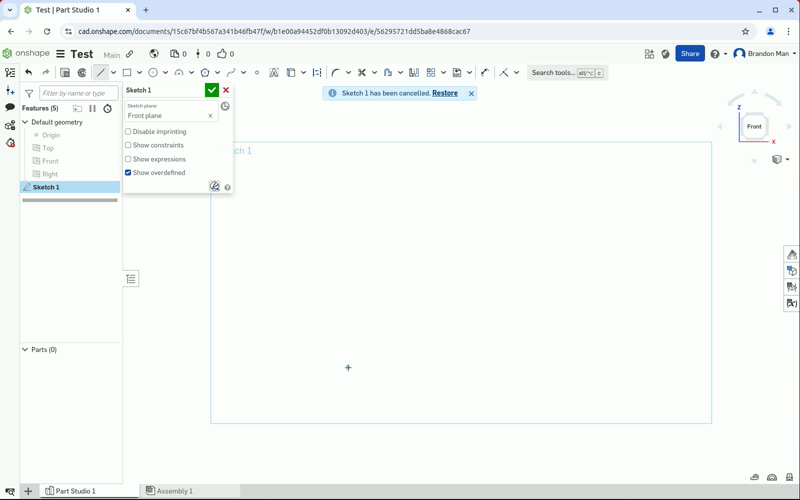
key_down(shift)
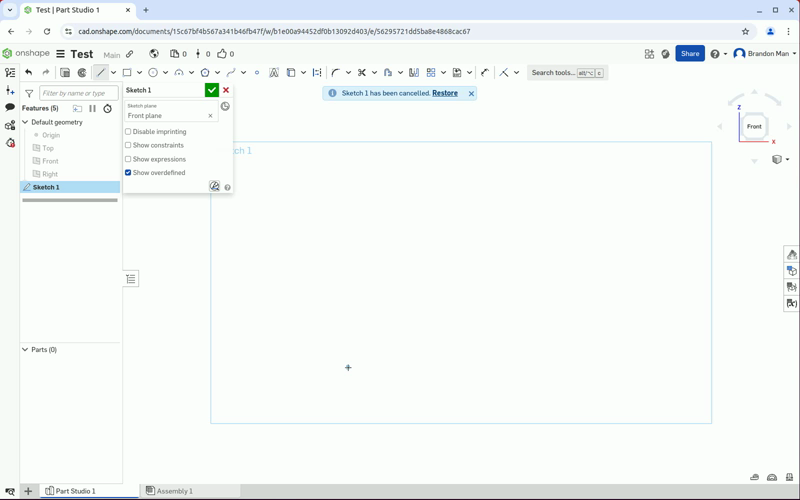
mouse_move(572, 367)
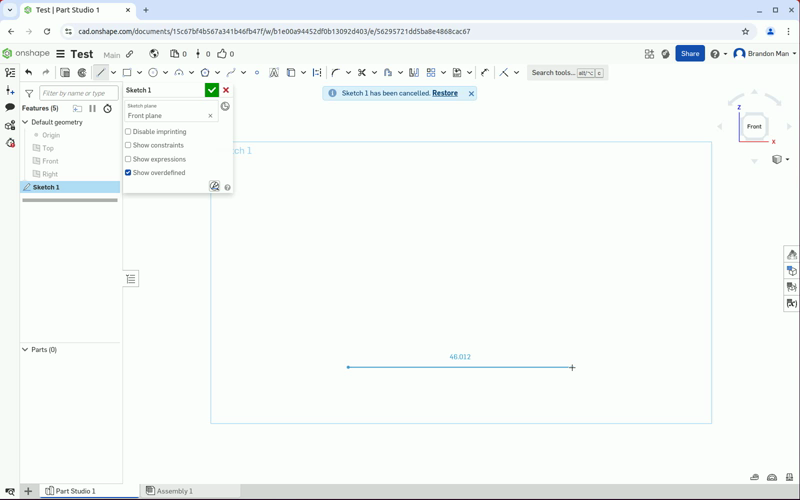
click(572, 367)
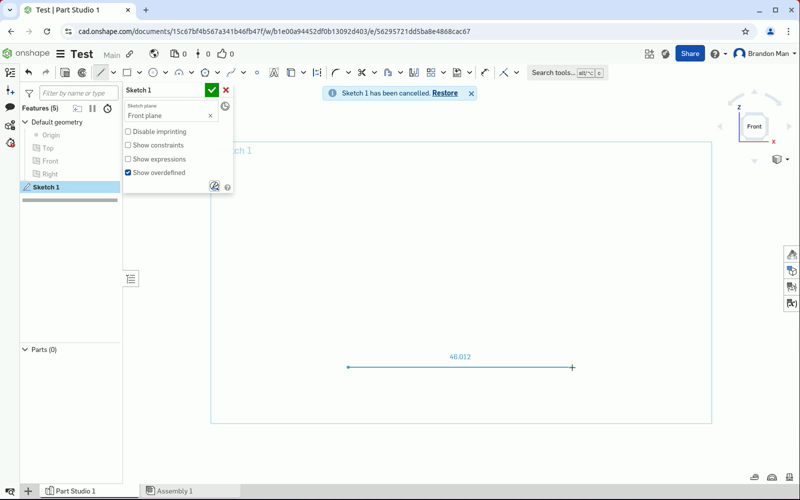
key_up(shift)
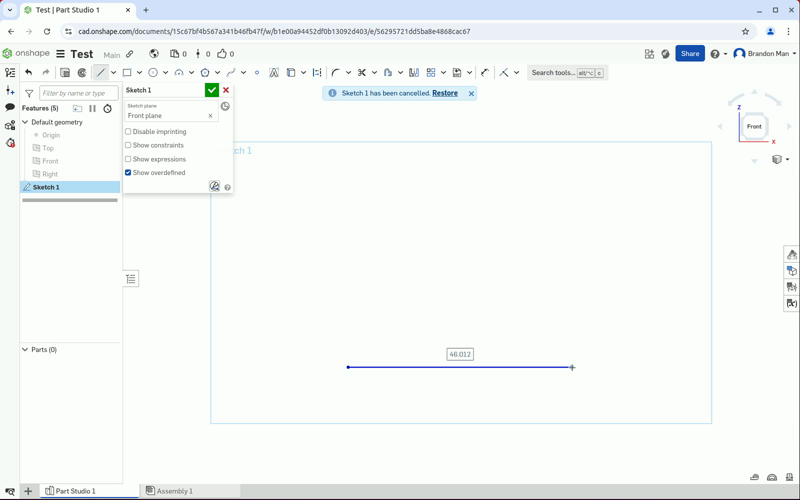
key_down(shift)
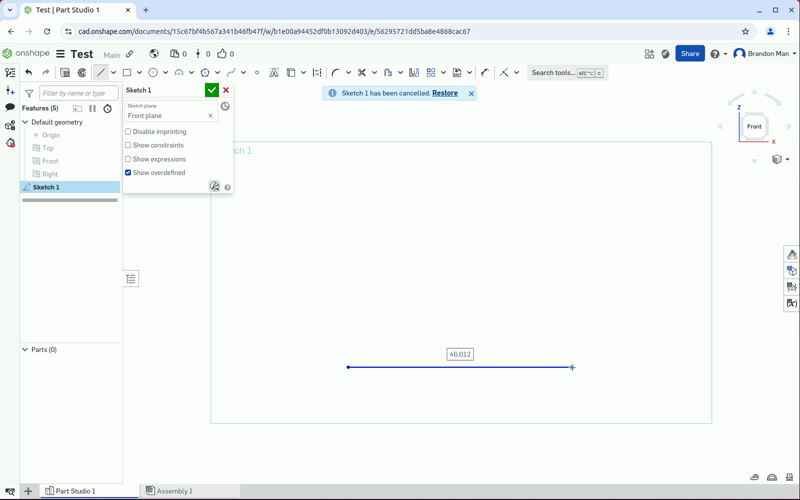
mouse_move(572, 199)
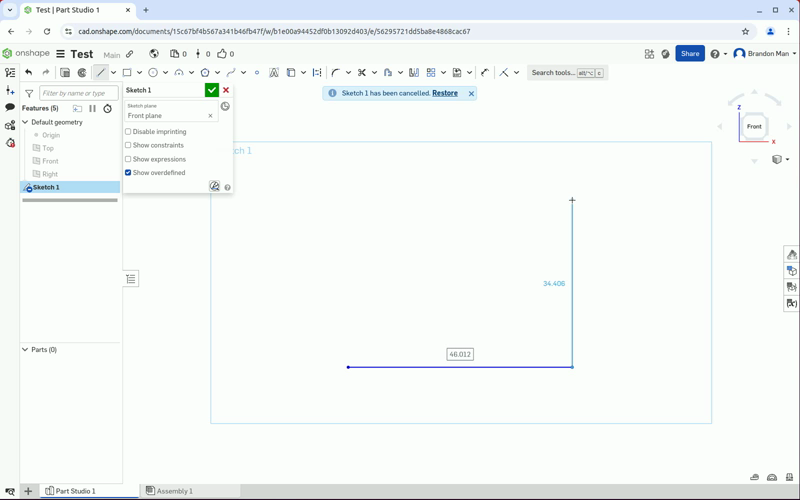
click(572, 199)
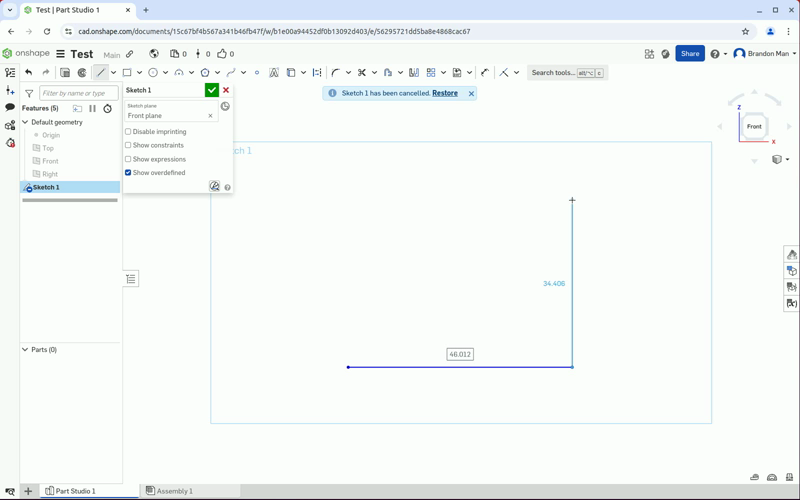
key_up(shift)
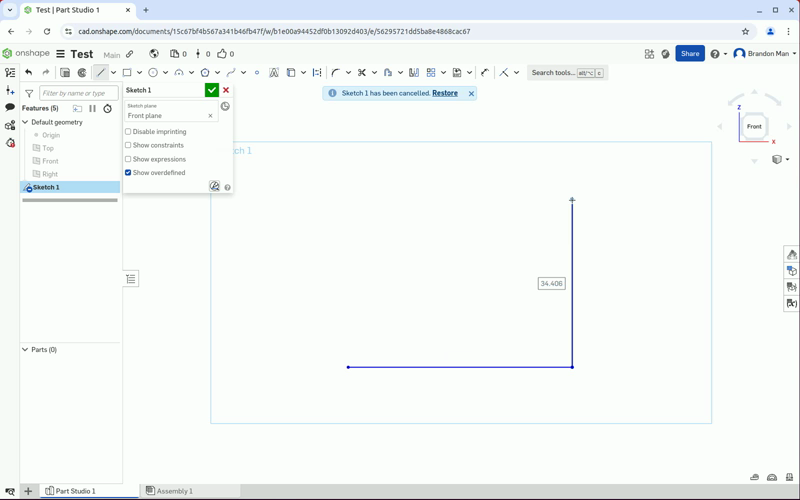
key_down(shift)
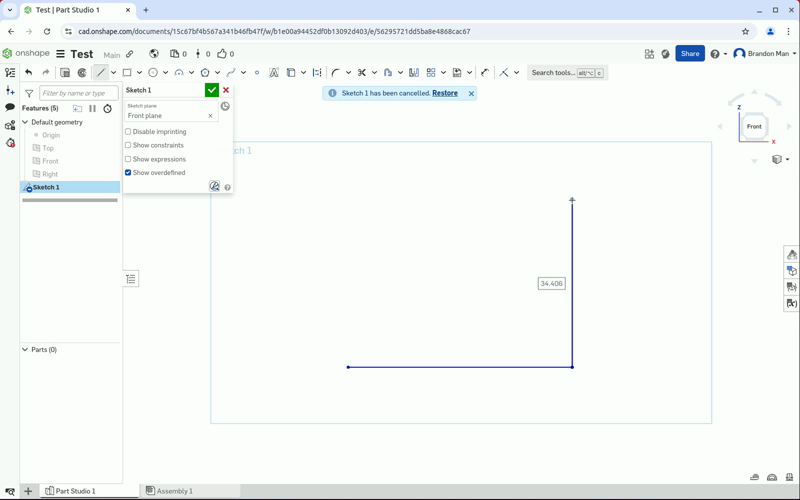
mouse_move(348, 199)
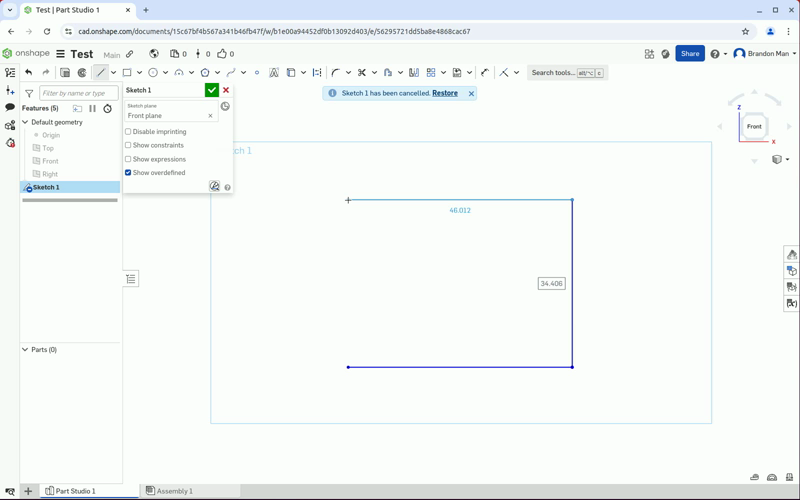
click(348, 199)
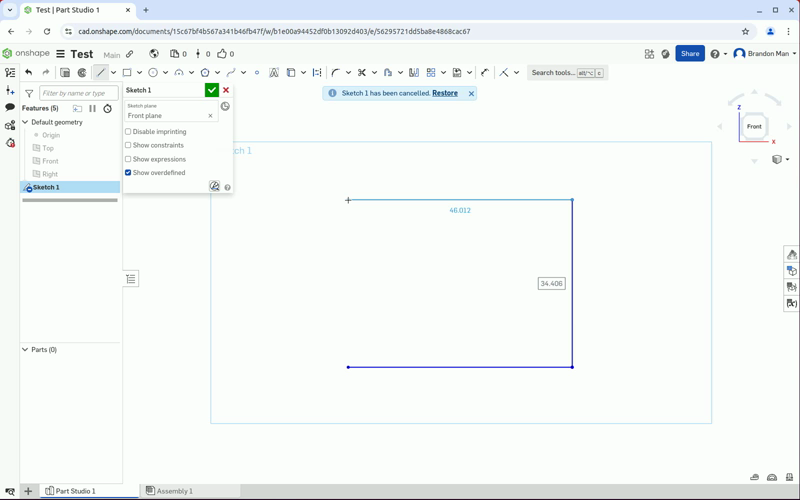
key_up(shift)
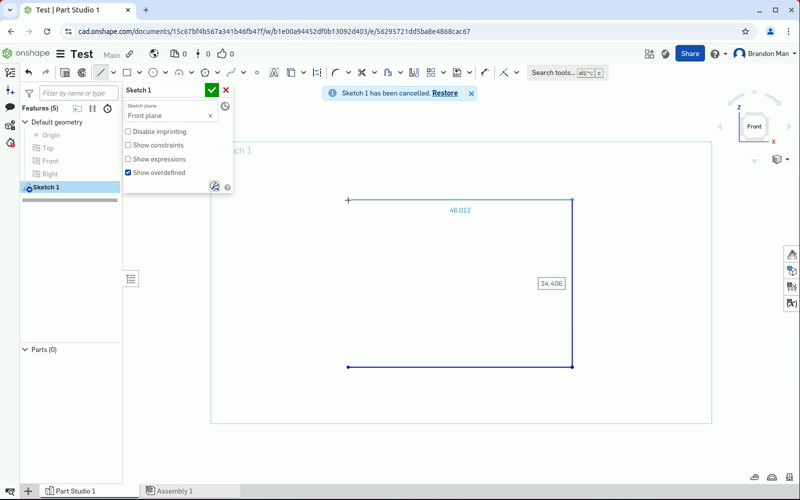
key_down(shift)
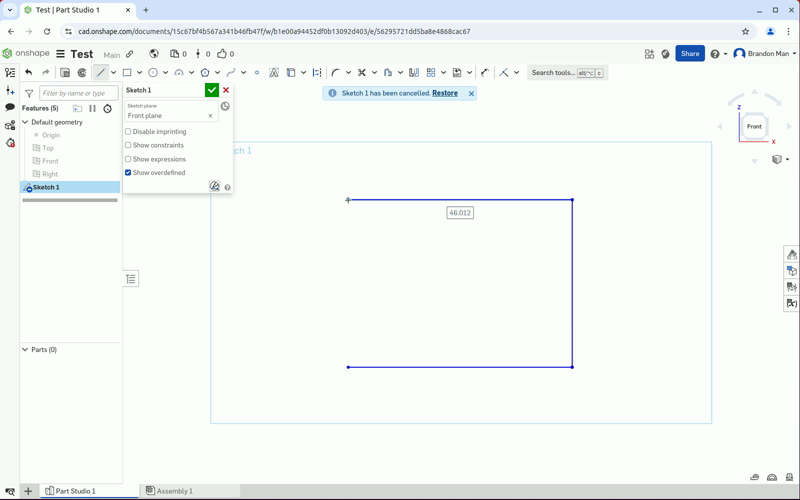
mouse_move(348, 367)
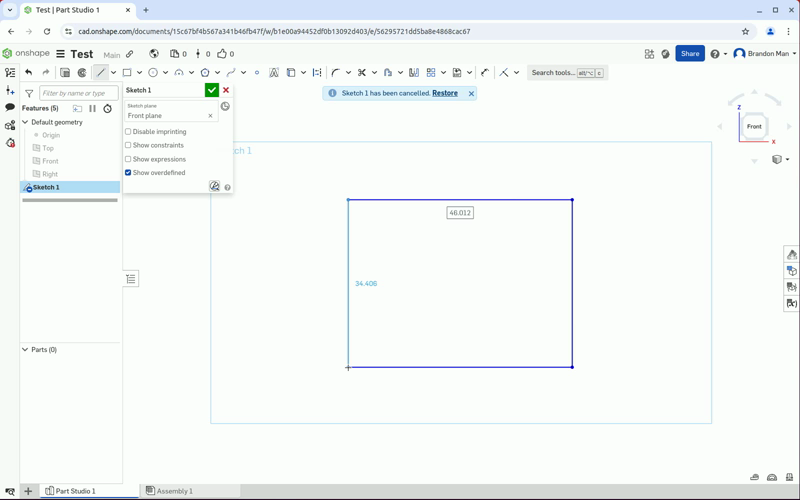
key_up(shift)
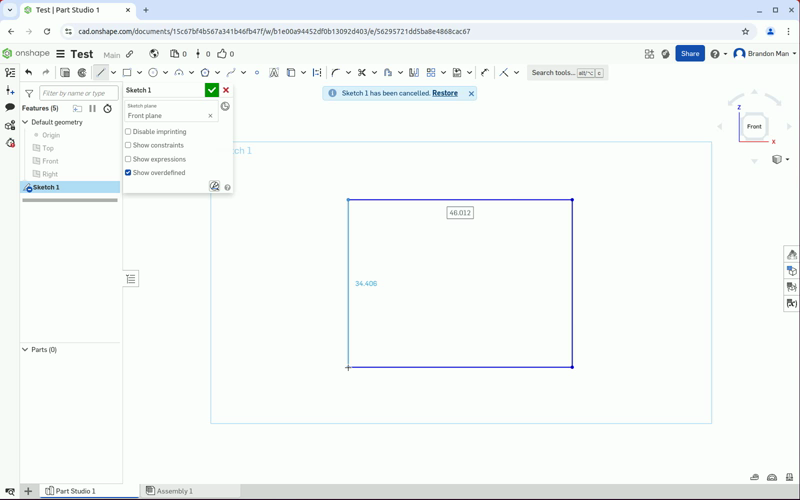
click(348, 367)
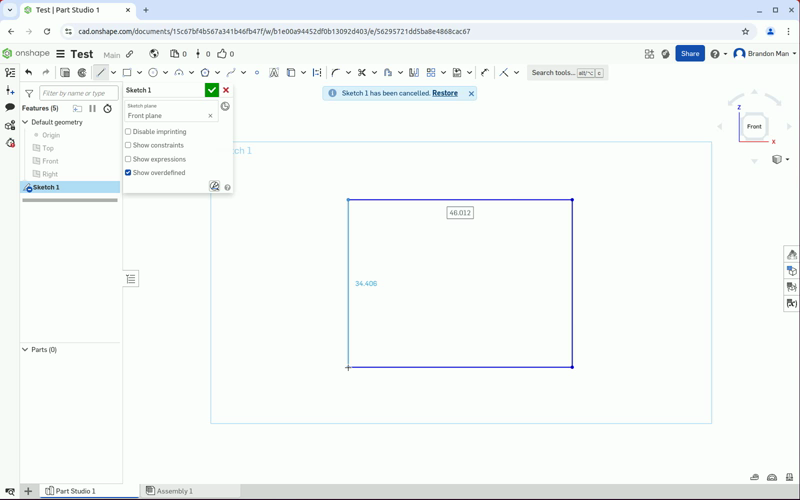
key(esc)
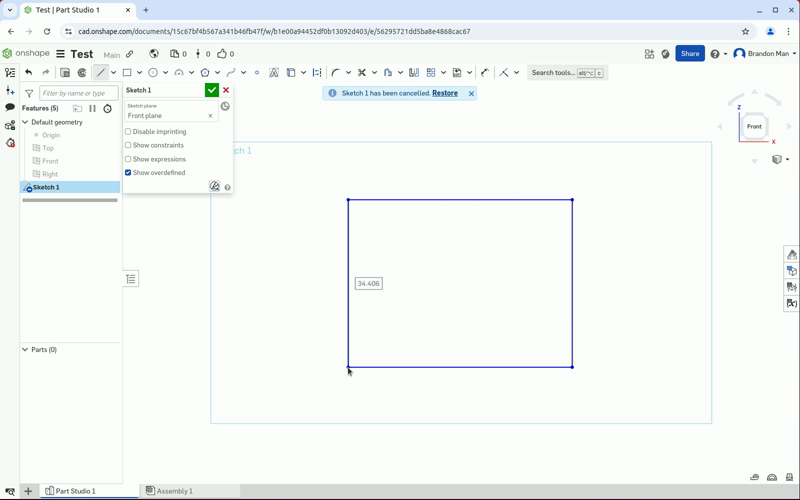
key(l)
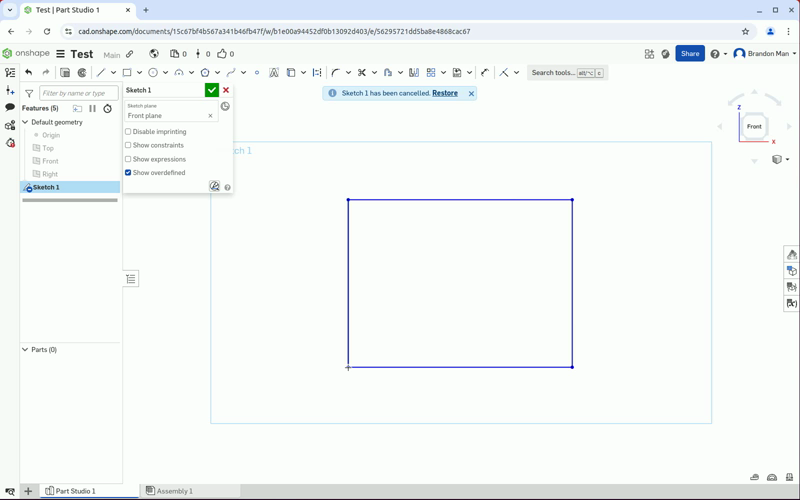
key_down(shift)
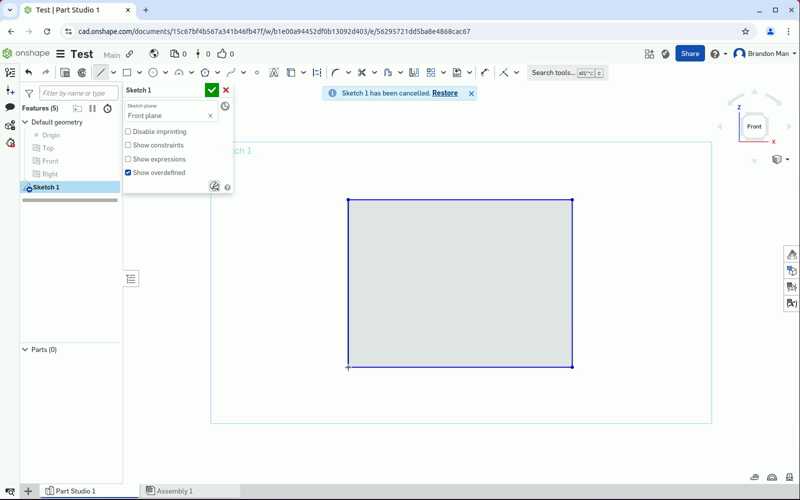
mouse_move(376, 353)
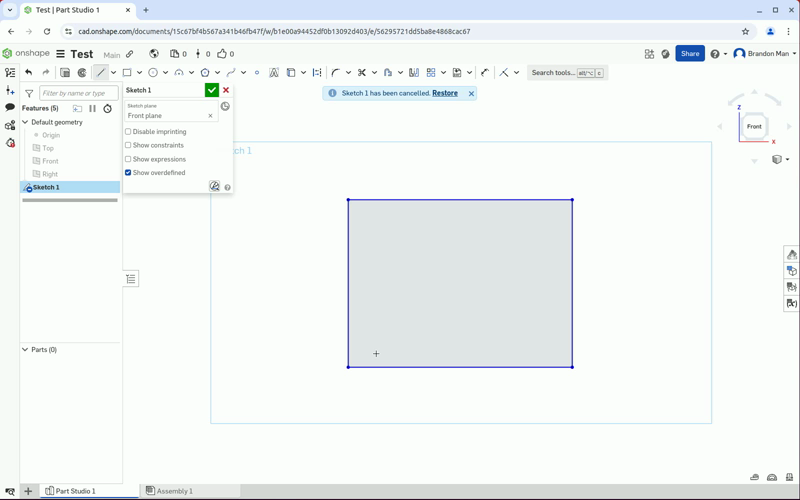
click(376, 353)
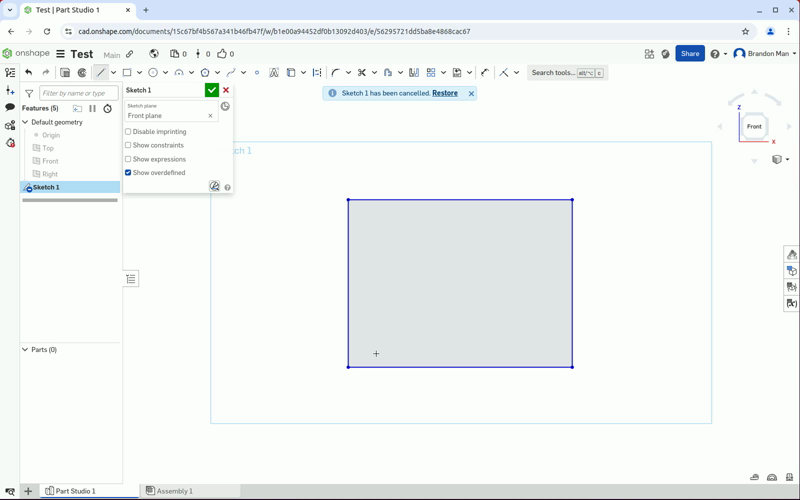
key_up(shift)
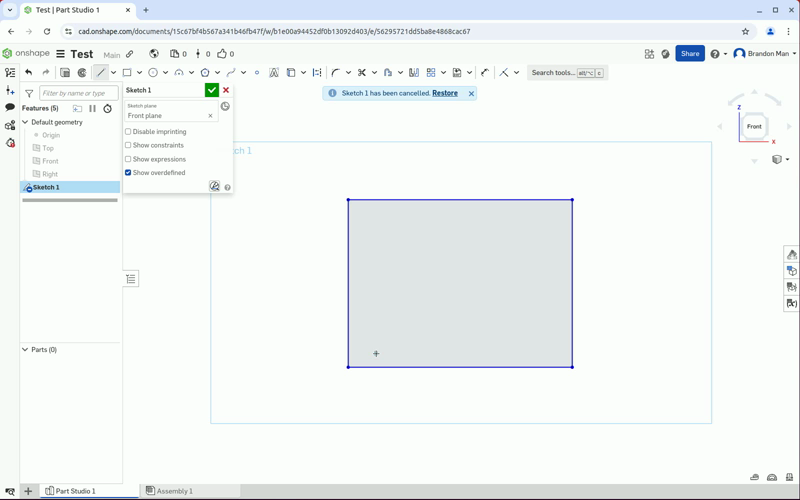
key_down(shift)
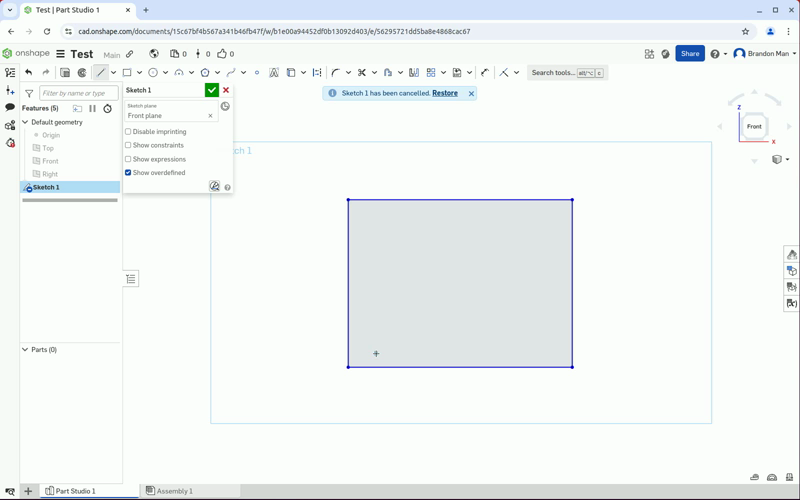
mouse_move(543, 353)
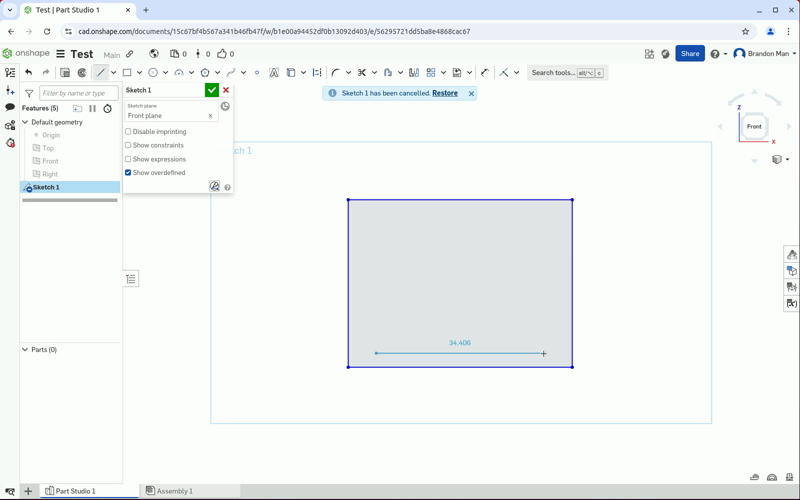
click(543, 353)
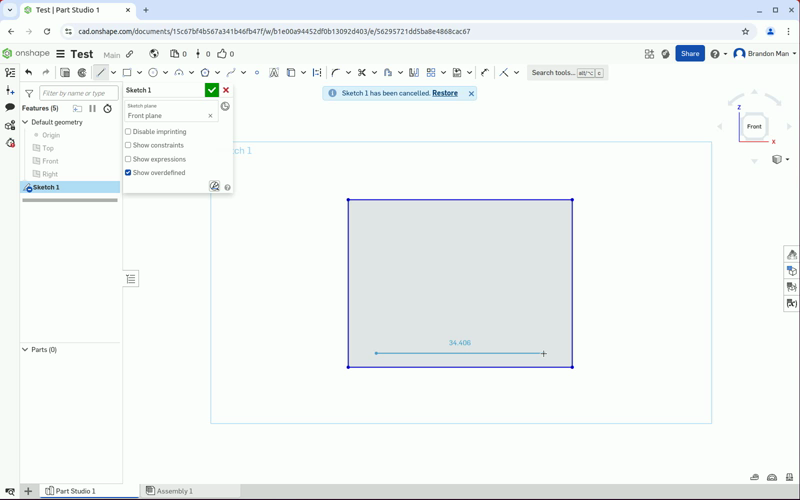
key_up(shift)
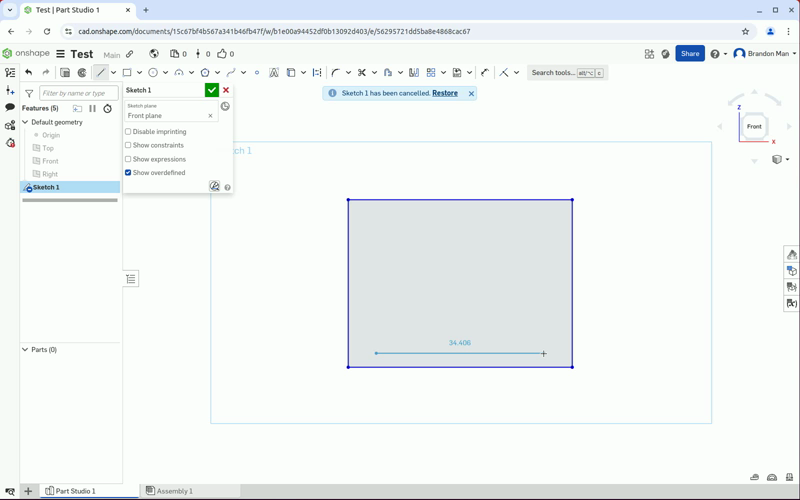
key_down(shift)
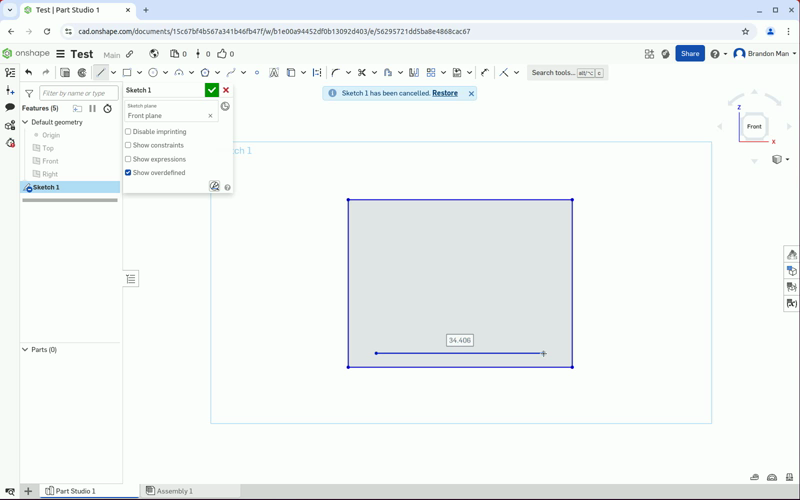
mouse_move(543, 214)
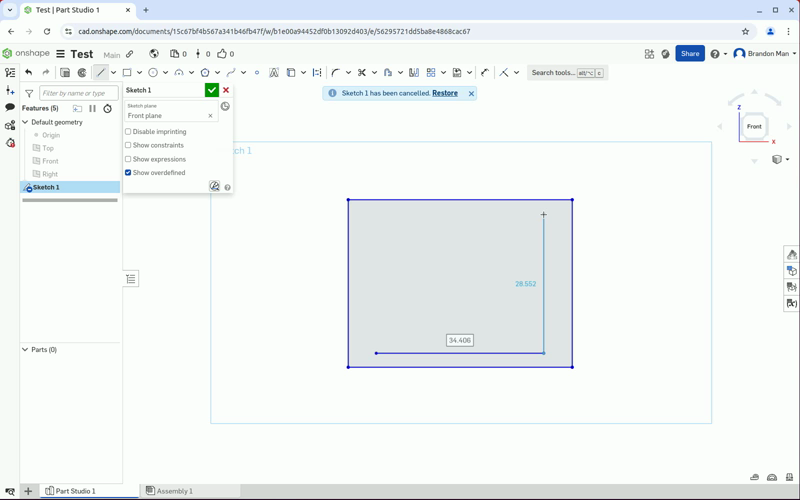
click(543, 214)
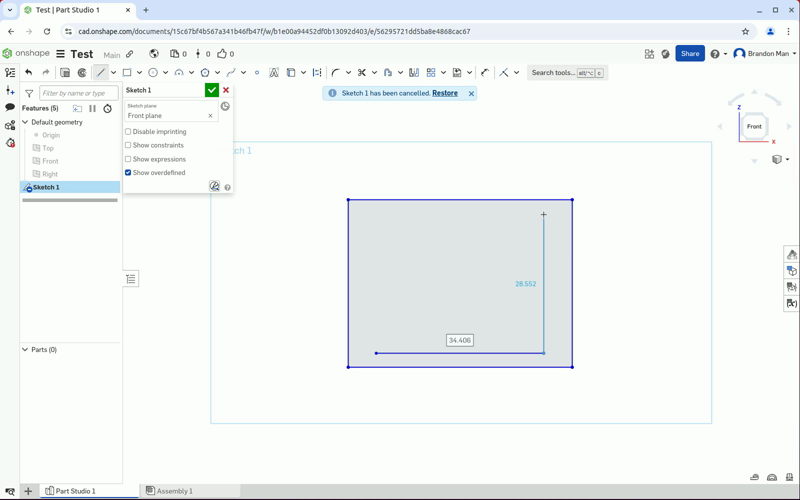
key_up(shift)
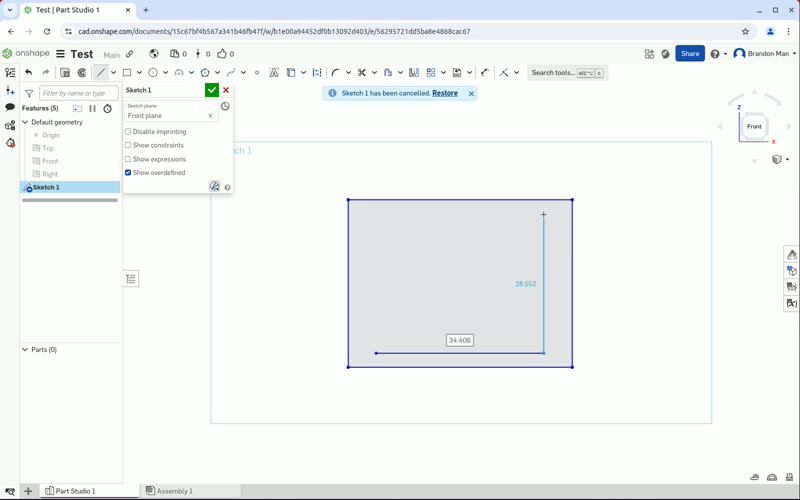
key_down(shift)
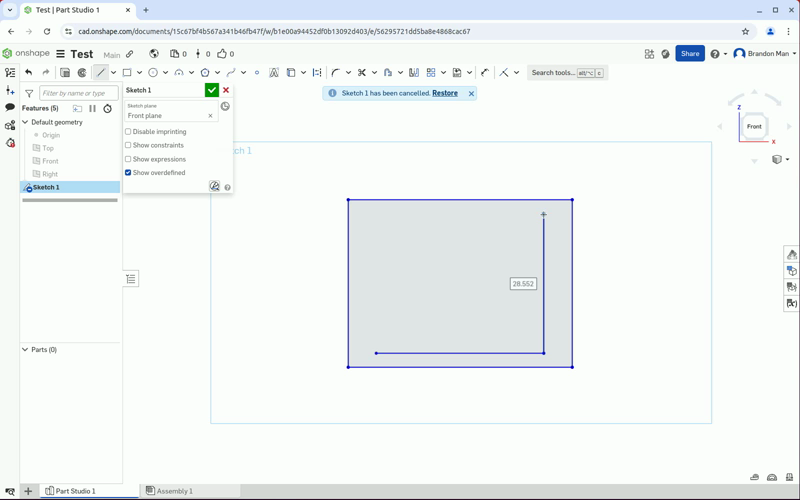
mouse_move(376, 214)
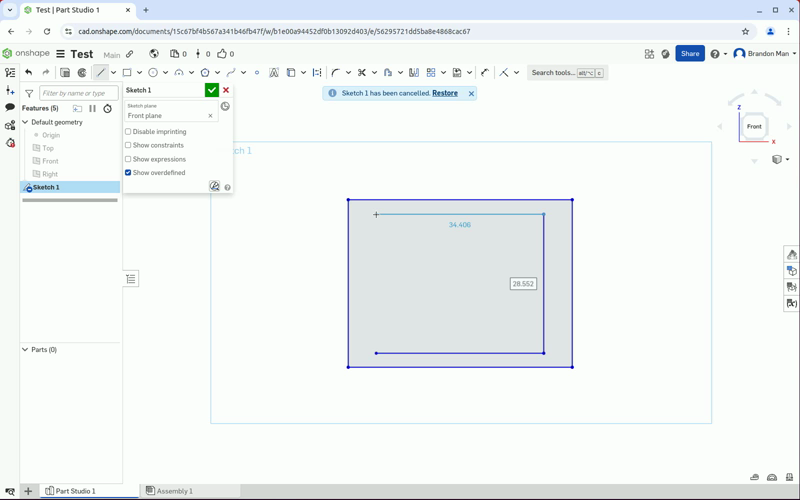
click(376, 214)
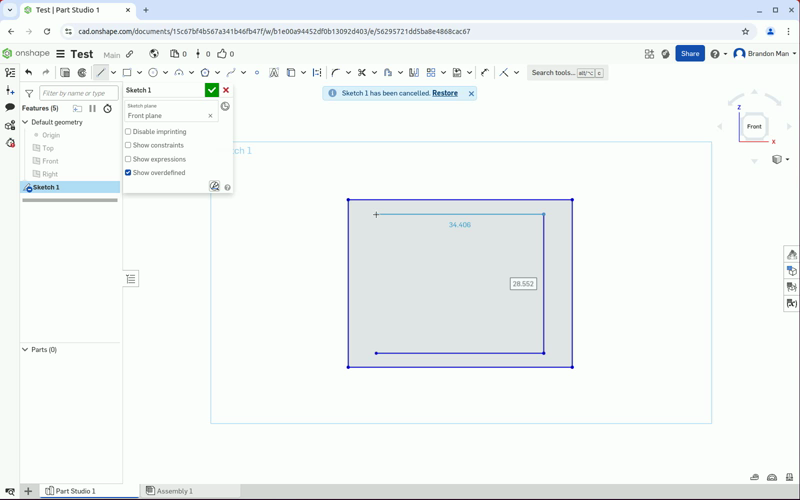
key_up(shift)
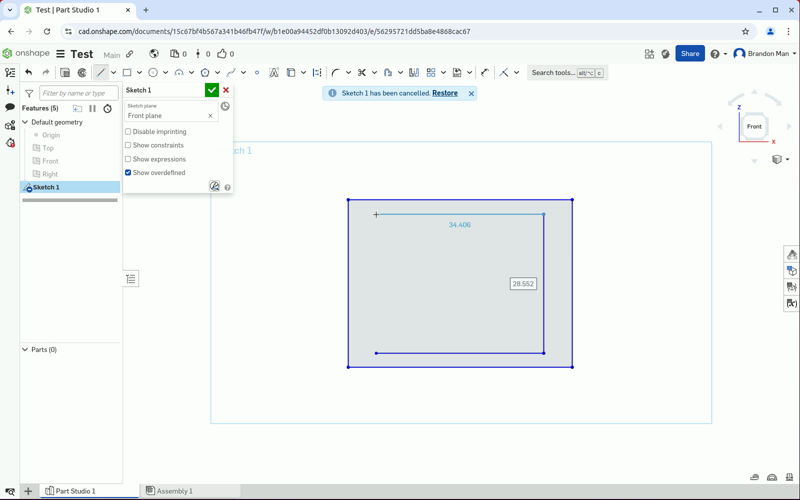
key_down(shift)
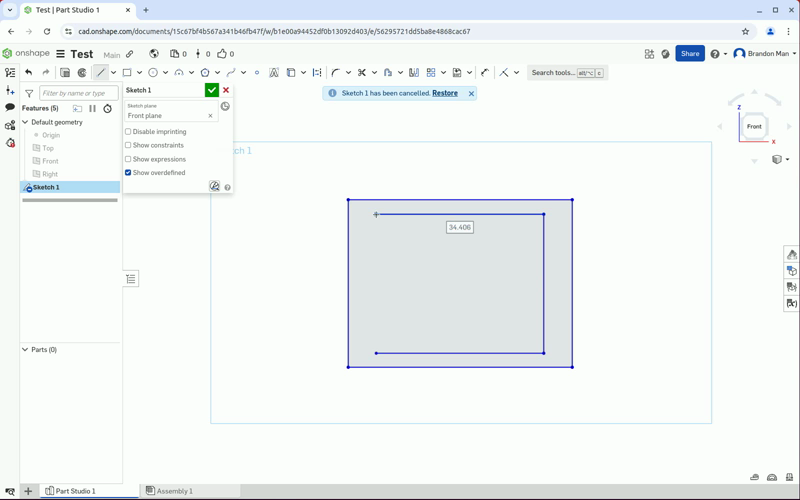
mouse_move(376, 353)
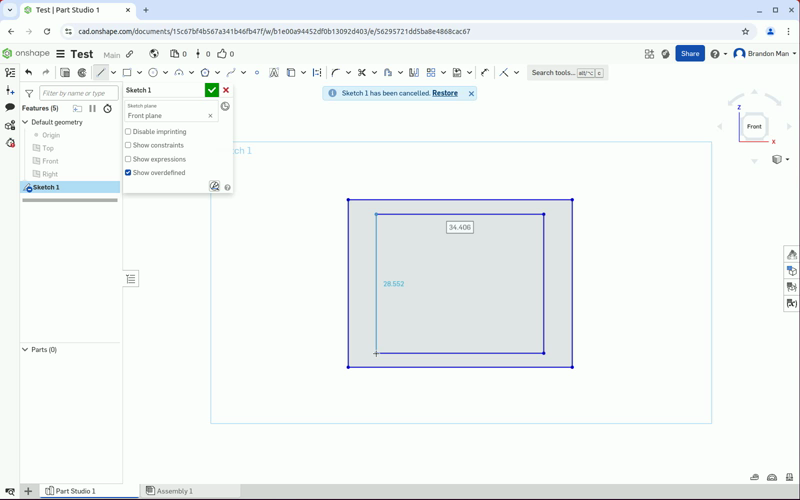
key_up(shift)
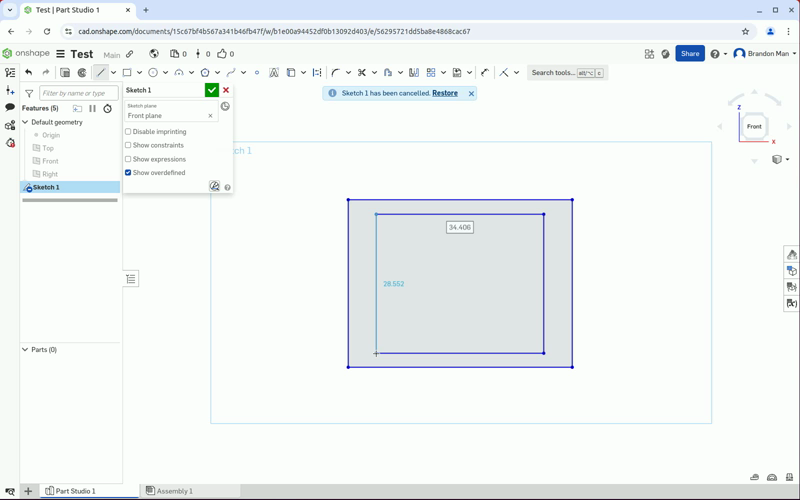
click(376, 353)
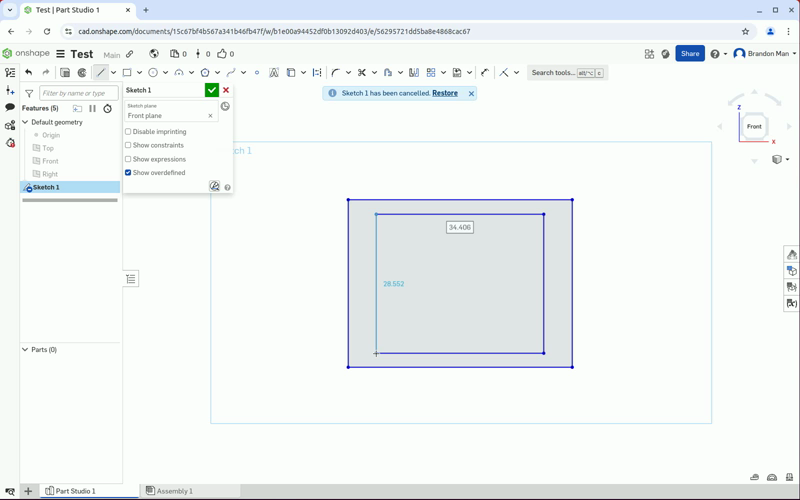
key(esc)
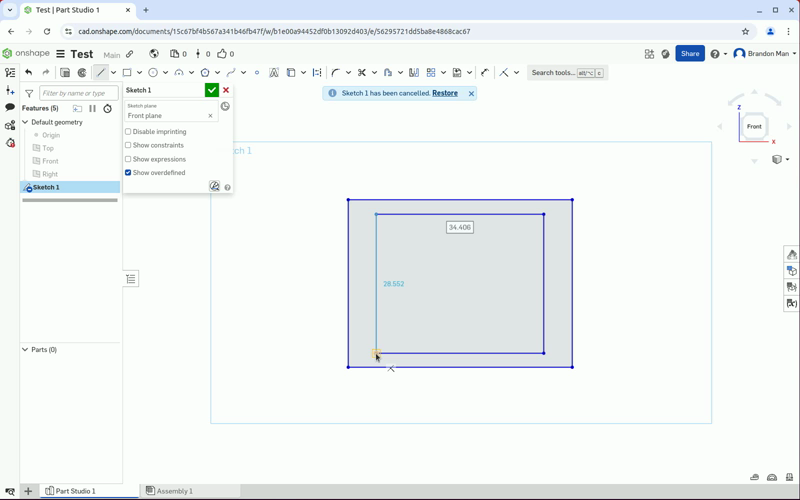
mouse_move(554, 256)
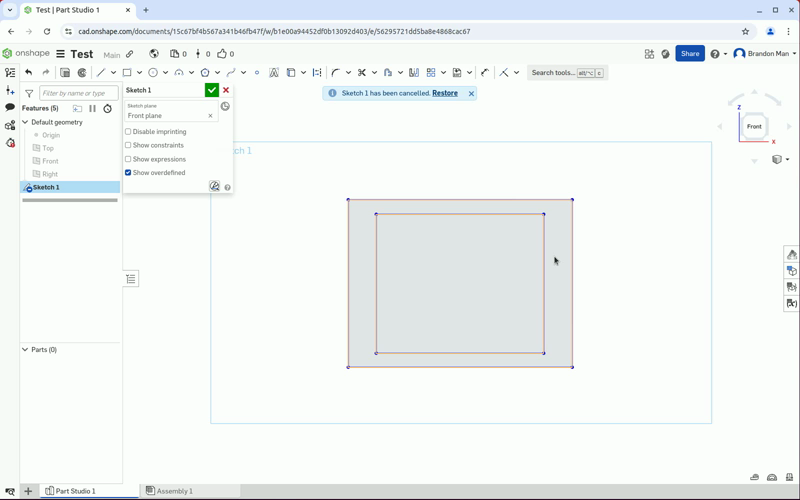
click(554, 256)
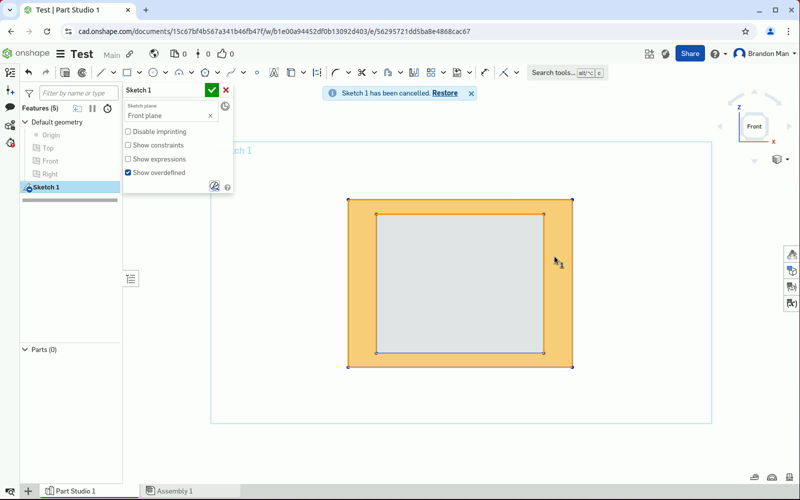
mouse_move(73, 352)
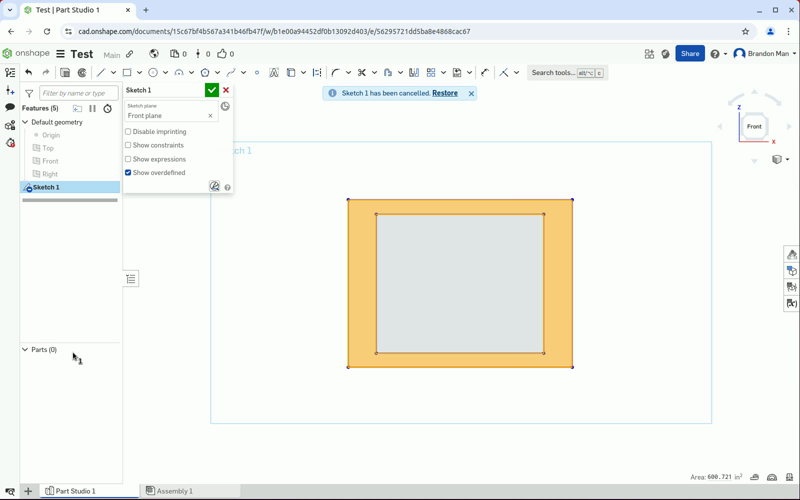
key(shift+y)
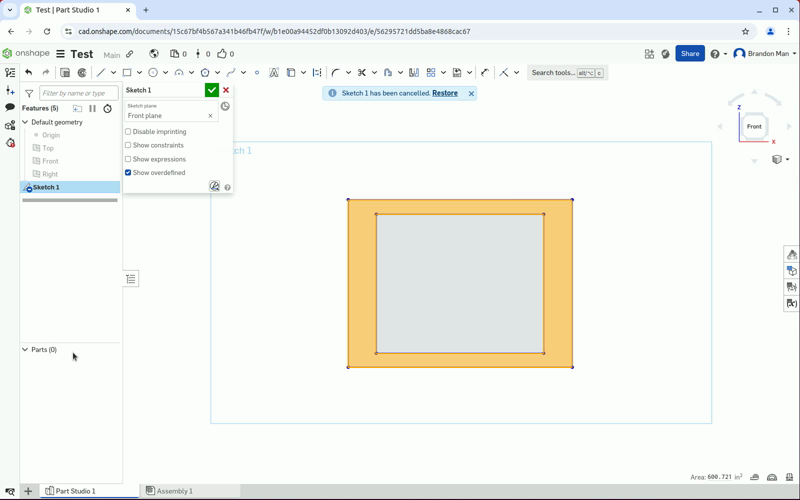
key(shift+e)
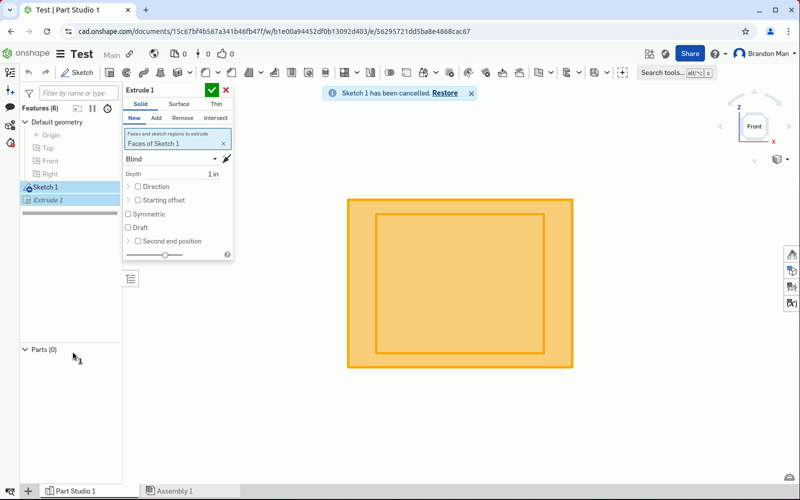
mouse_move(143, 106)
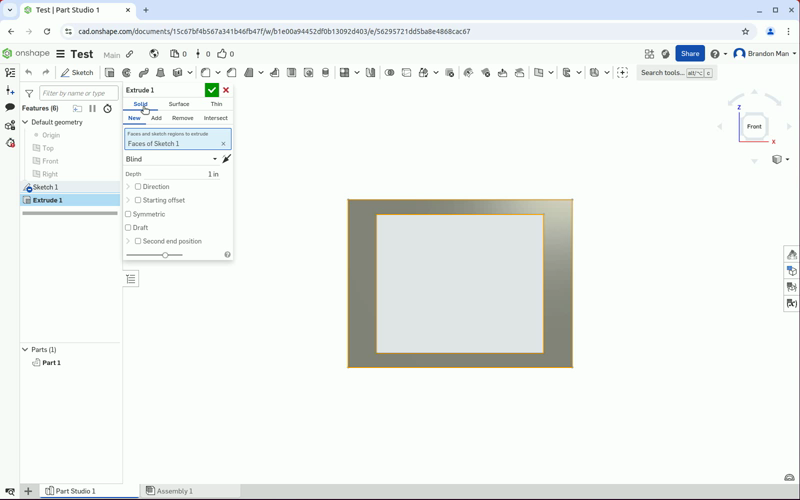
click(143, 106)
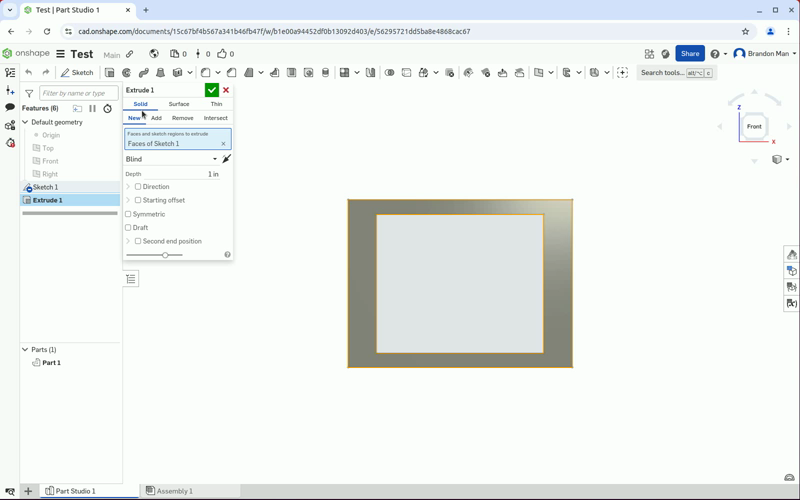
mouse_move(137, 120)
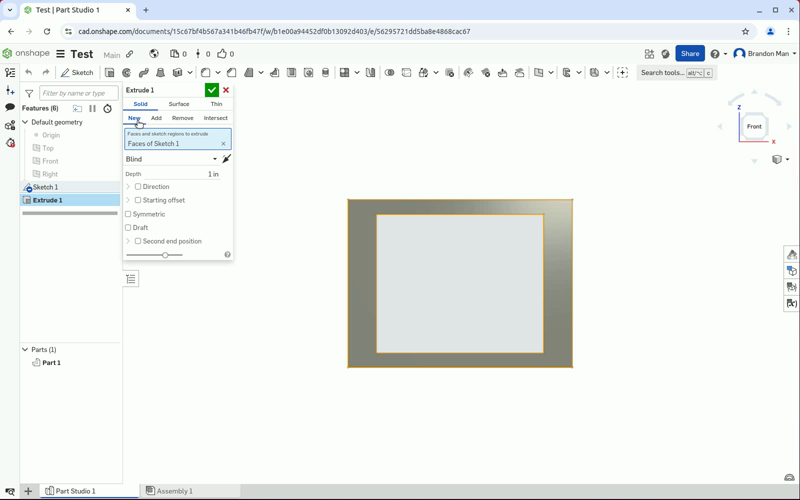
click(137, 120)
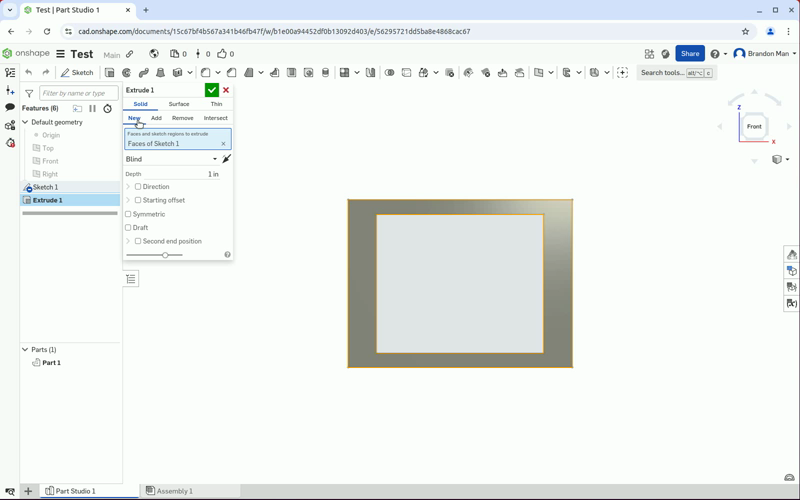
key(tab, 4)
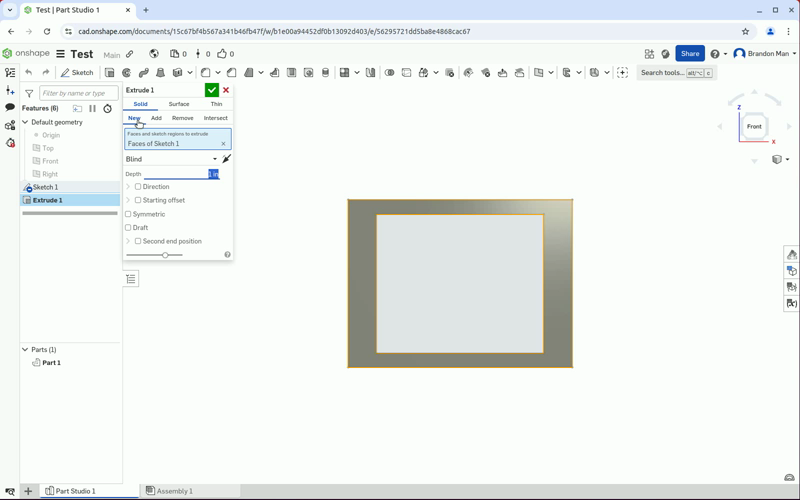
text(17.331)
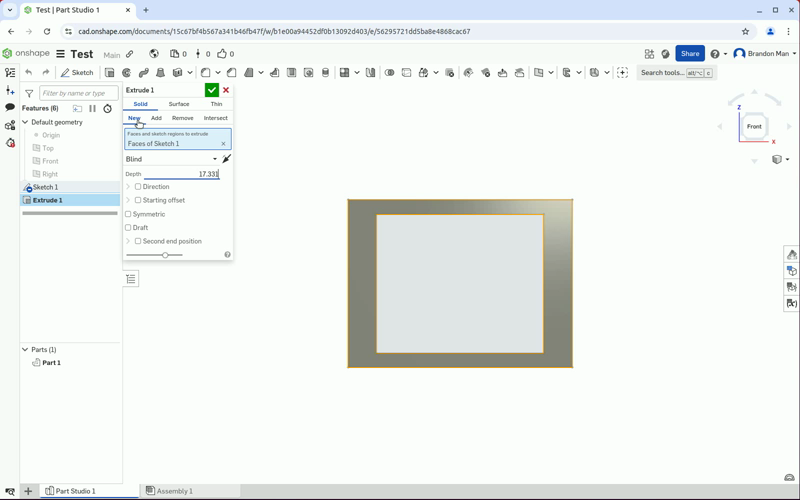
key(enter)
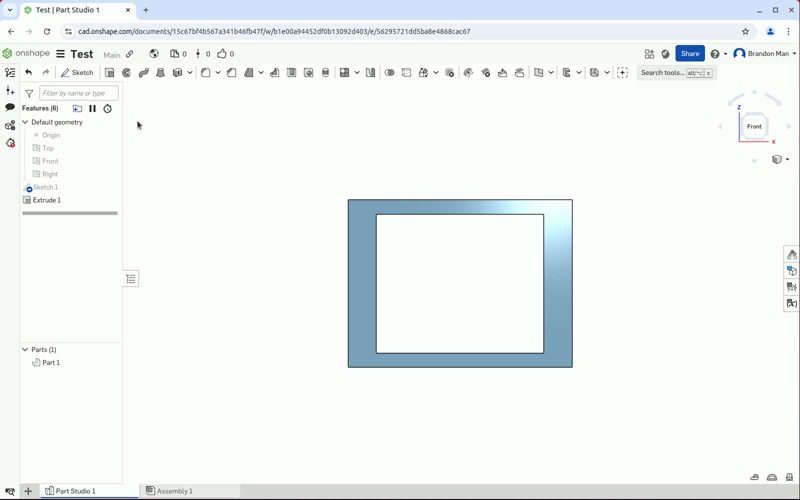
key(shift+h)
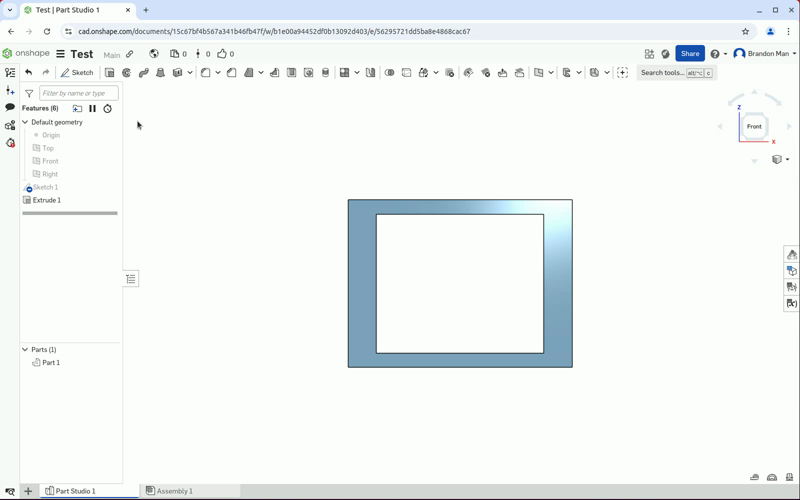
key(shift+h)
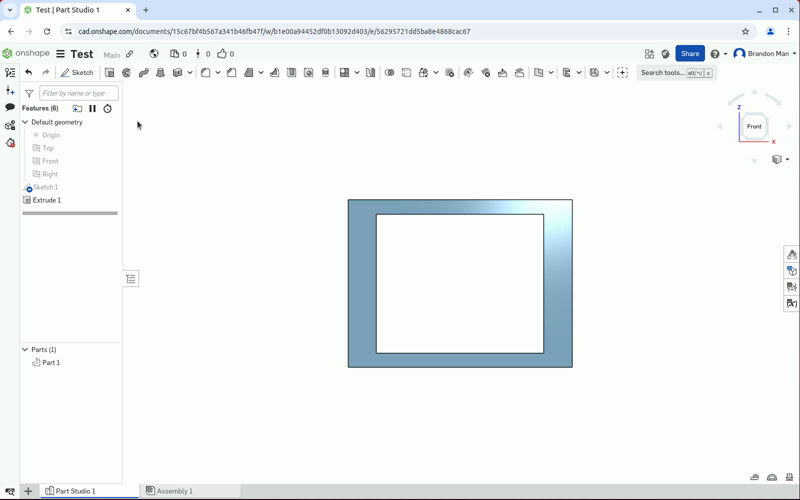
mouse_move(73, 189)
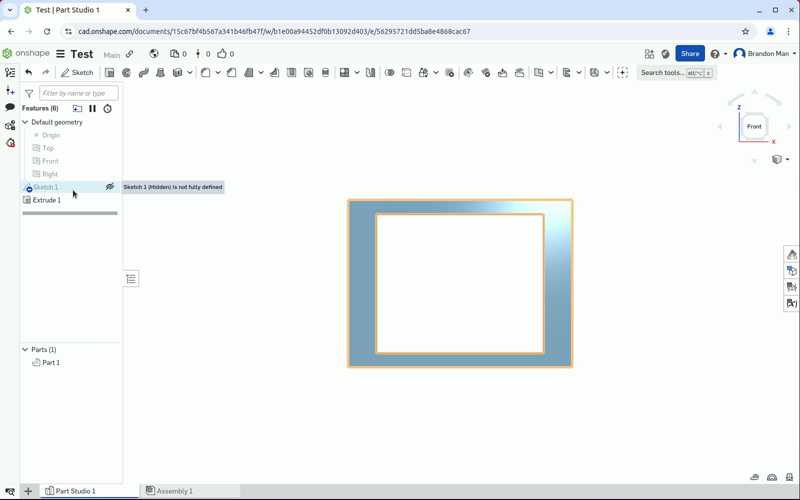
click(73, 189)
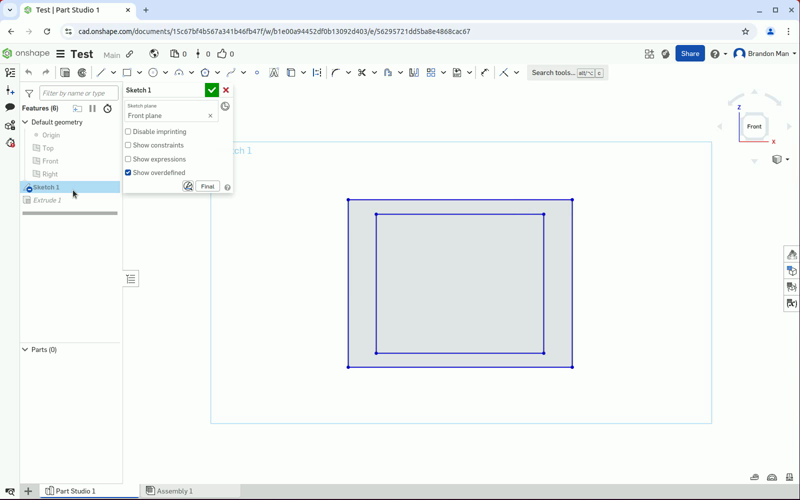
mouse_move(229, 92)
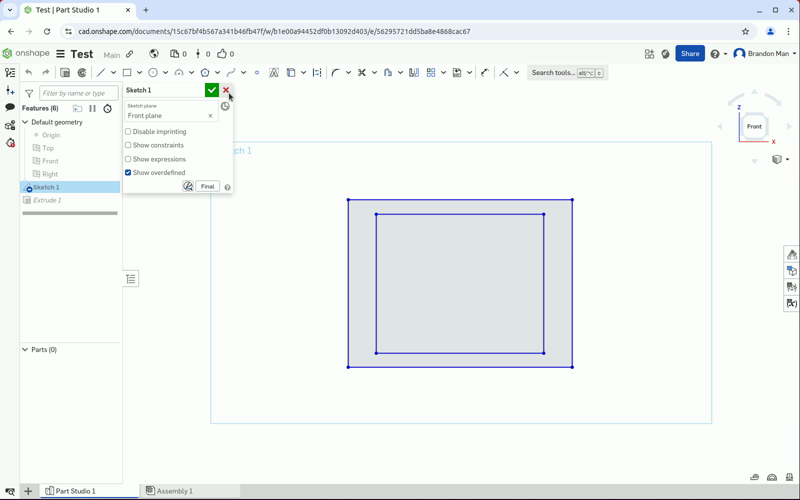
click(229, 92)
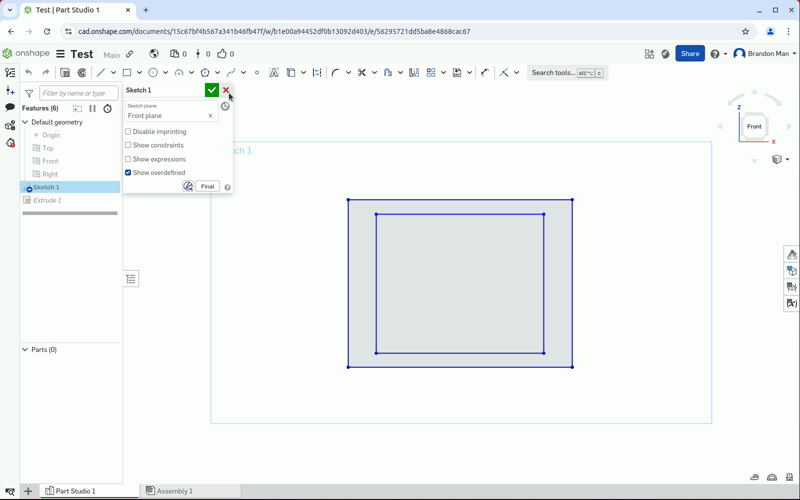
key(shift+s)
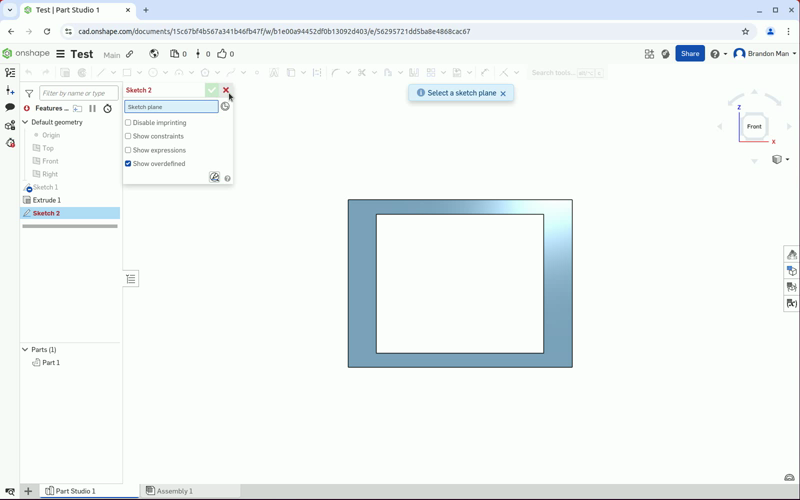
mouse_move(73, 163)
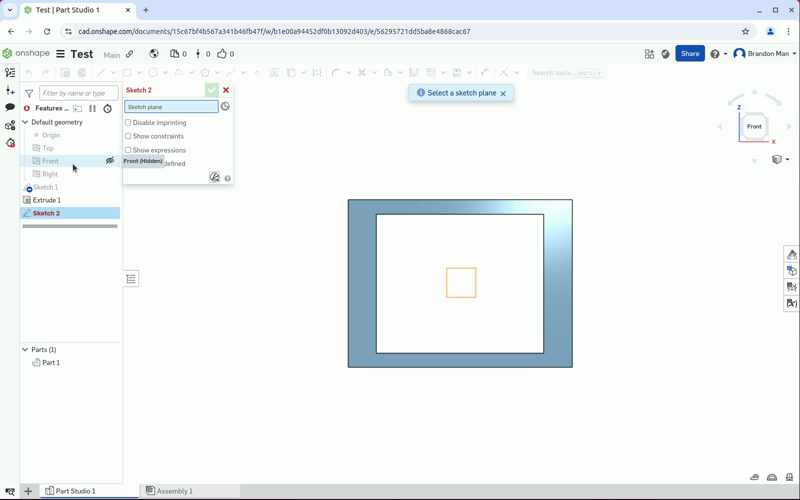
click(73, 163)
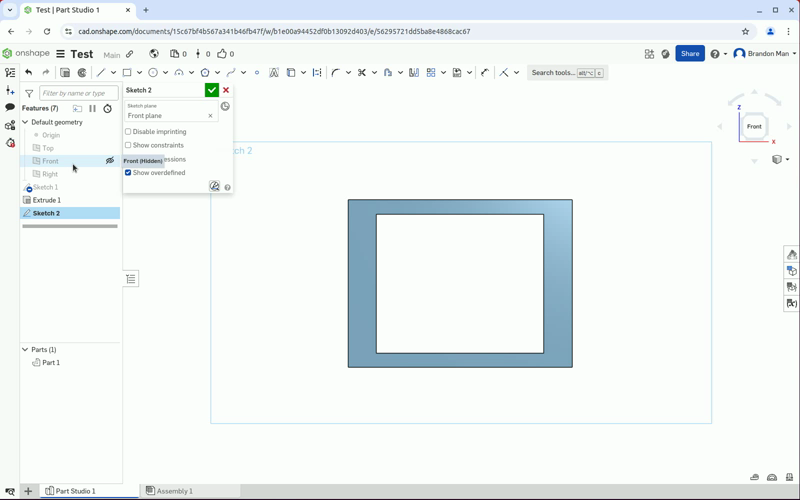
mouse_move(73, 352)
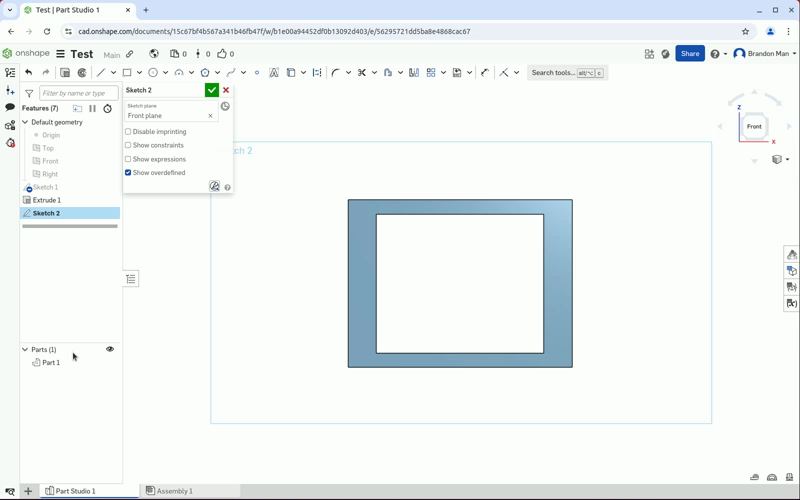
key(y)
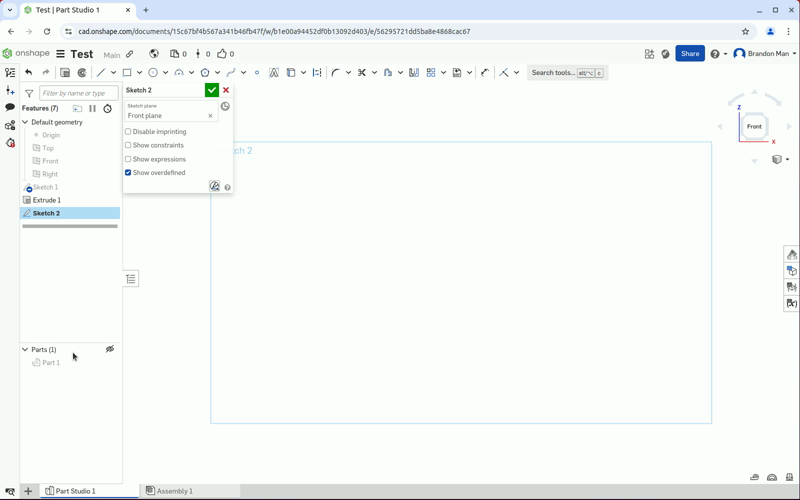
key(l)
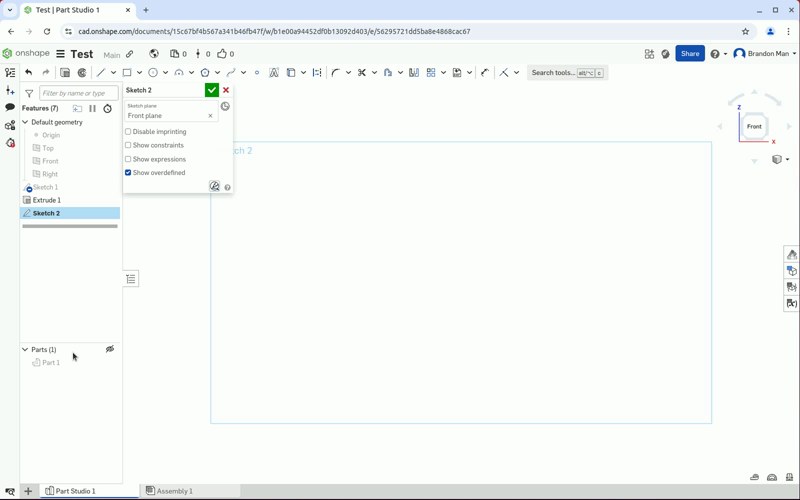
key_down(shift)
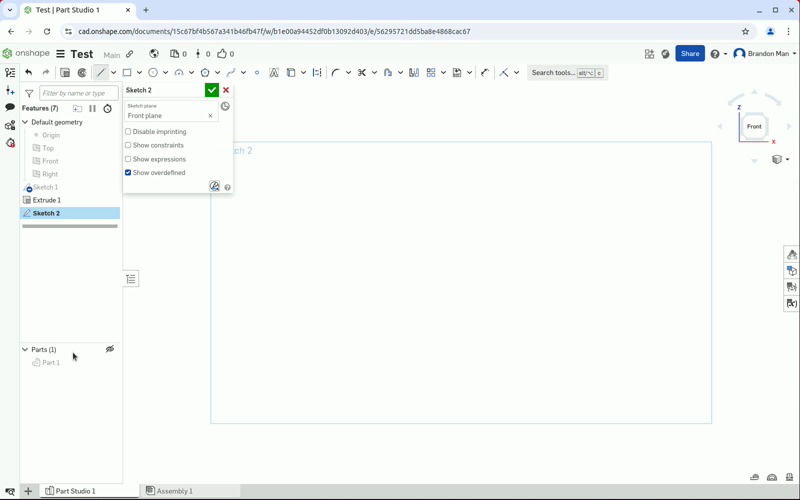
mouse_move(376, 353)
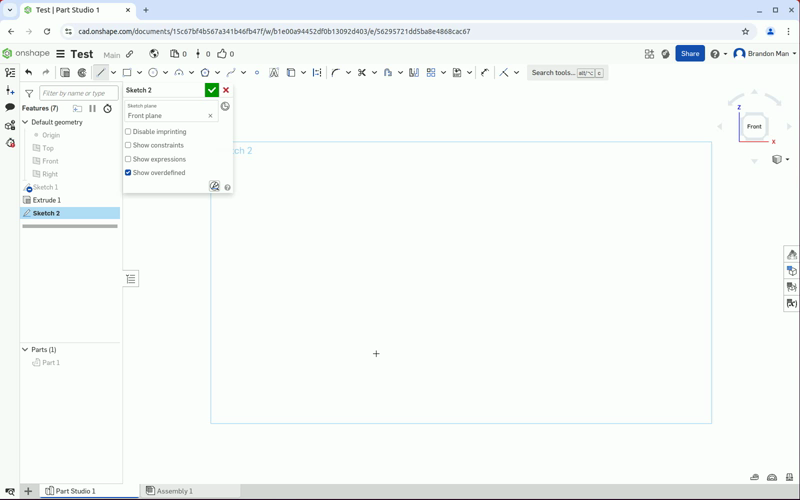
click(376, 353)
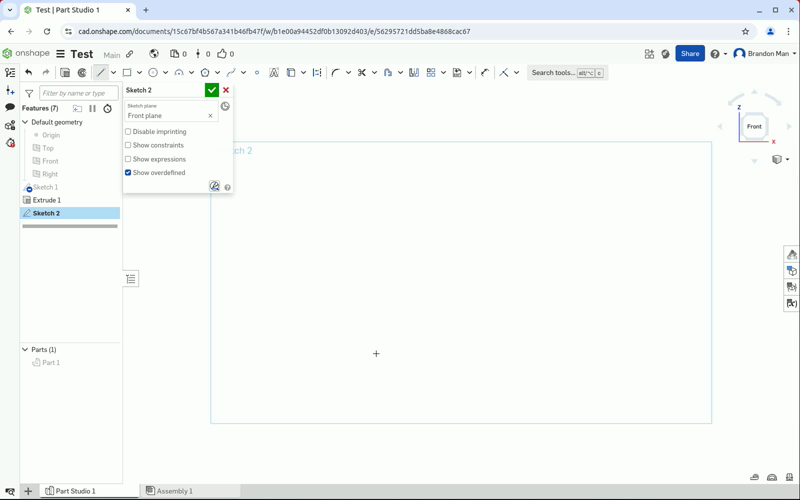
key_up(shift)
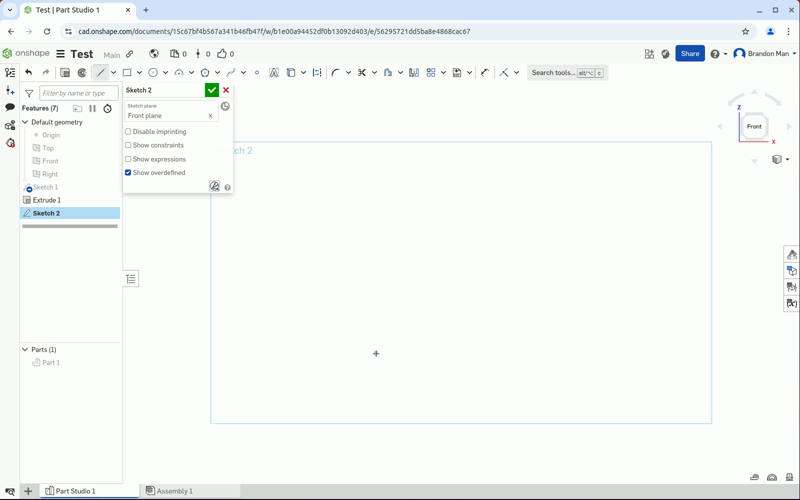
key_down(shift)
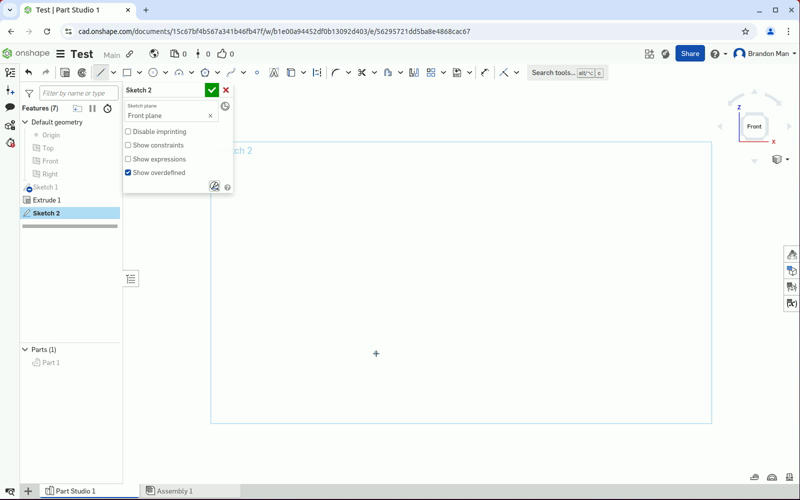
mouse_move(544, 353)
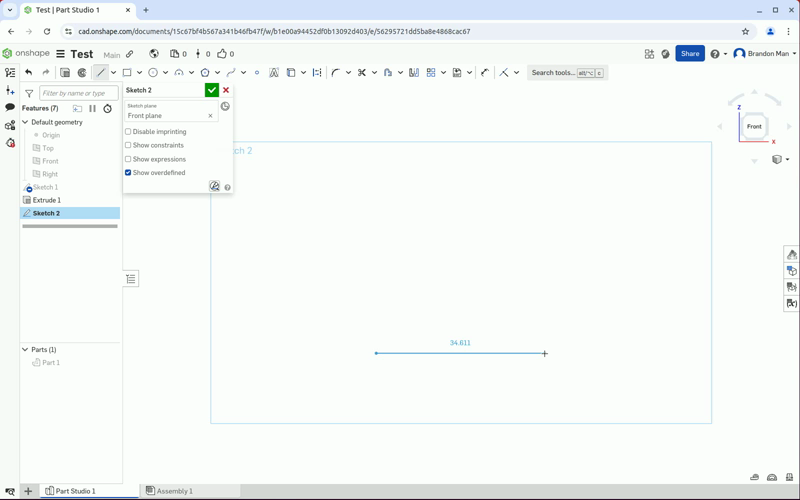
click(544, 353)
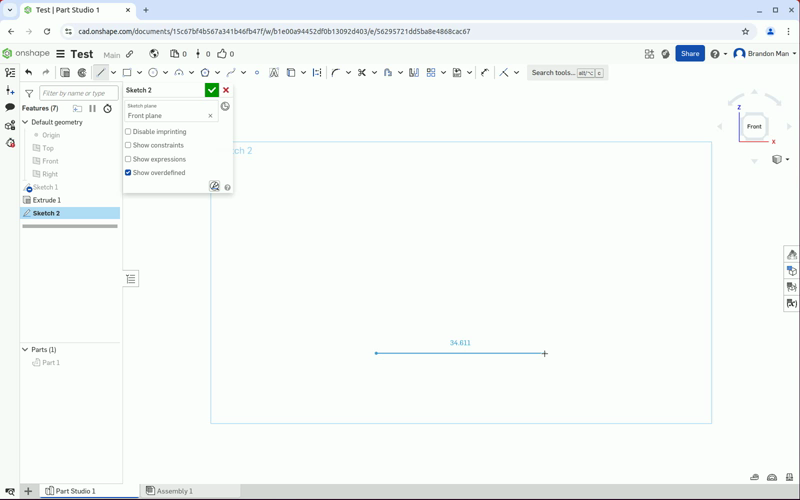
key_up(shift)
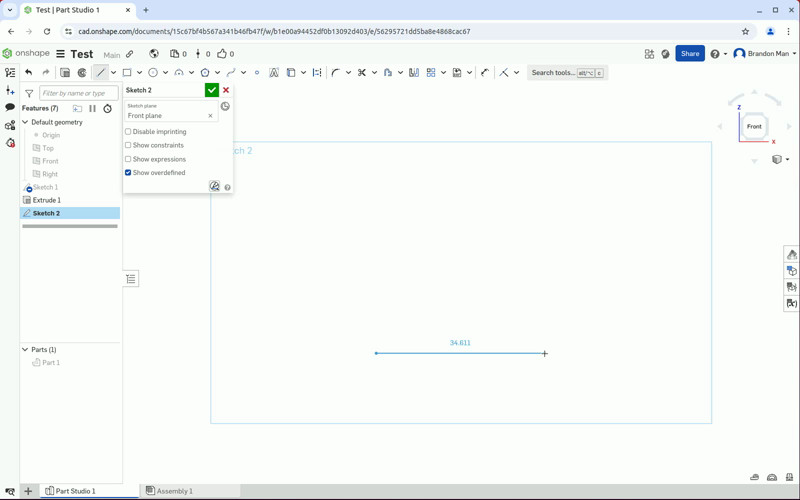
key_down(shift)
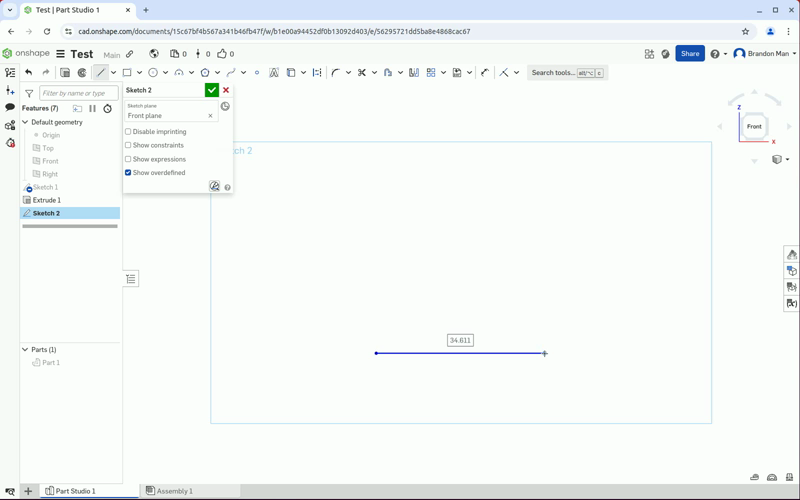
mouse_move(544, 213)
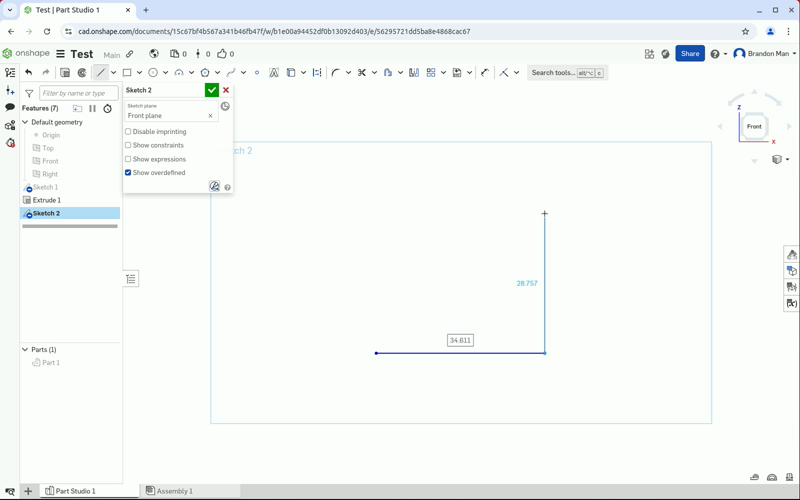
click(544, 213)
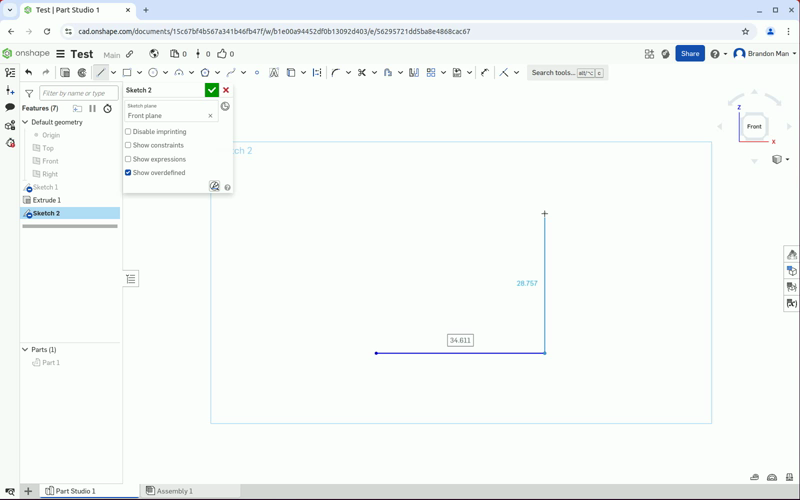
key_up(shift)
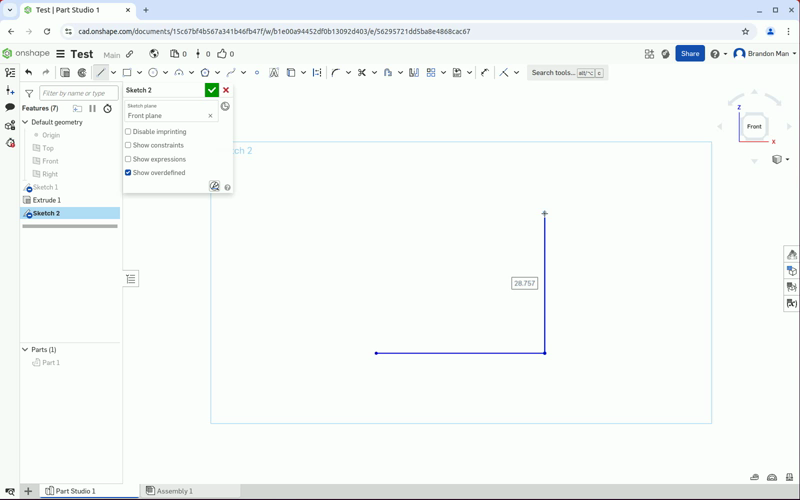
key_down(shift)
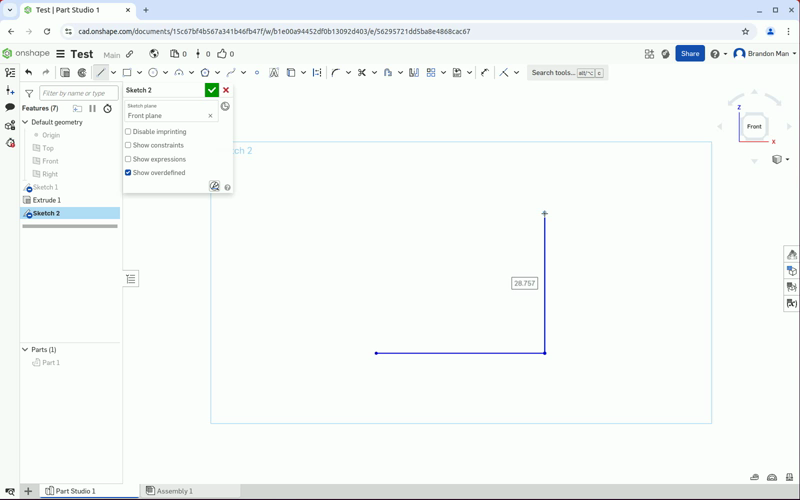
mouse_move(376, 213)
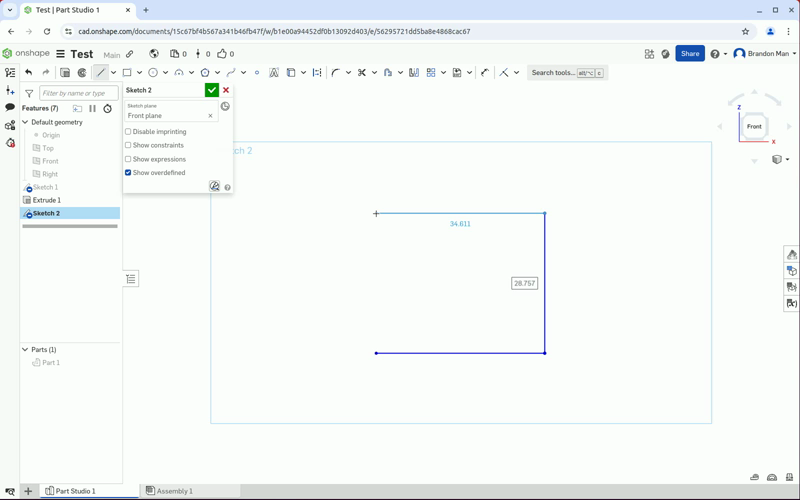
click(376, 213)
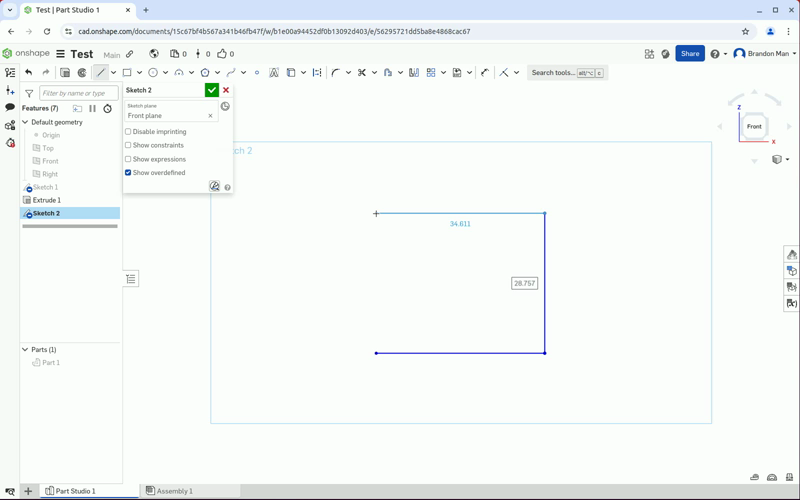
key_up(shift)
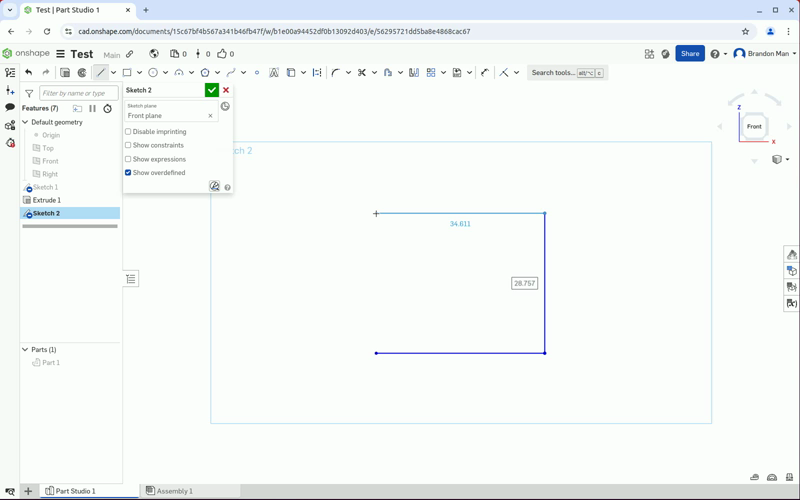
key_down(shift)
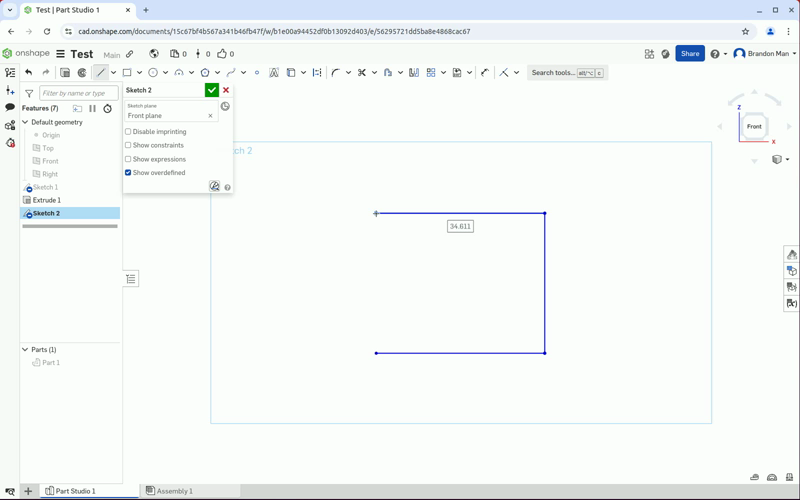
mouse_move(376, 353)
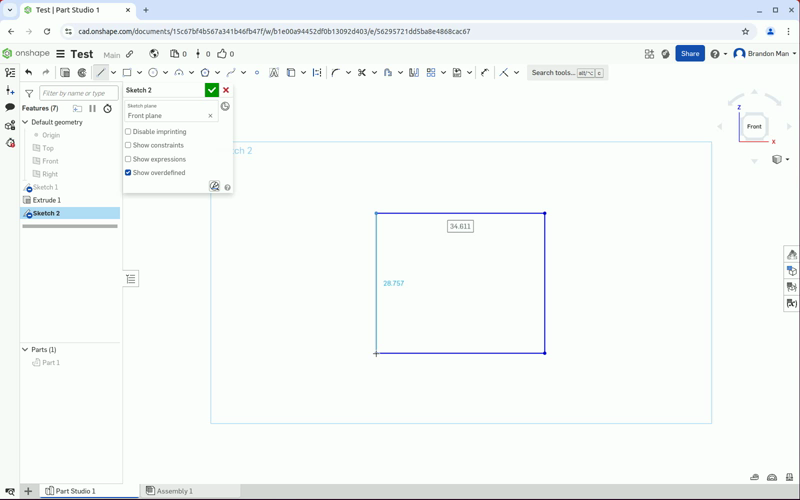
key_up(shift)
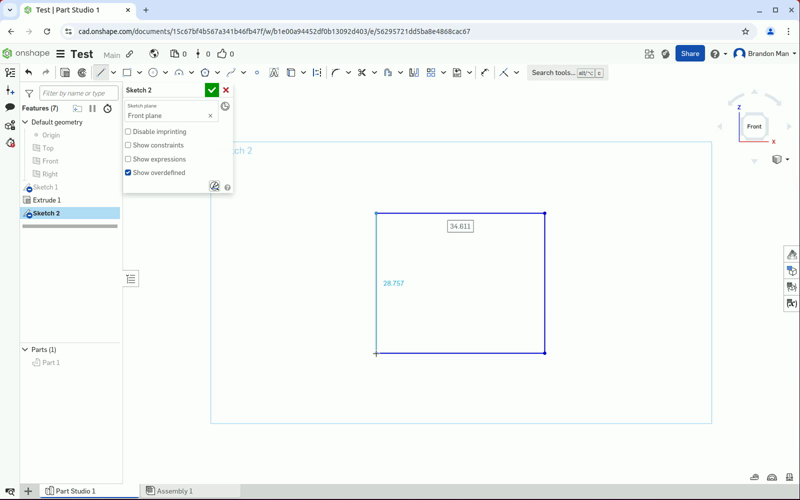
click(376, 353)
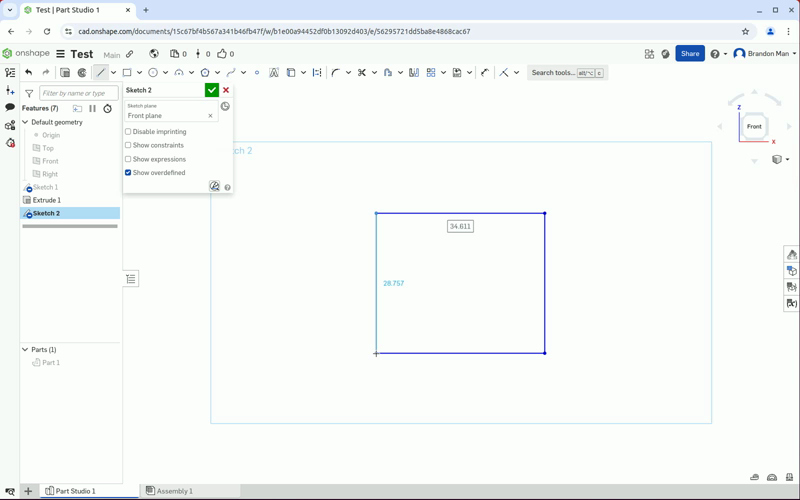
key(esc)
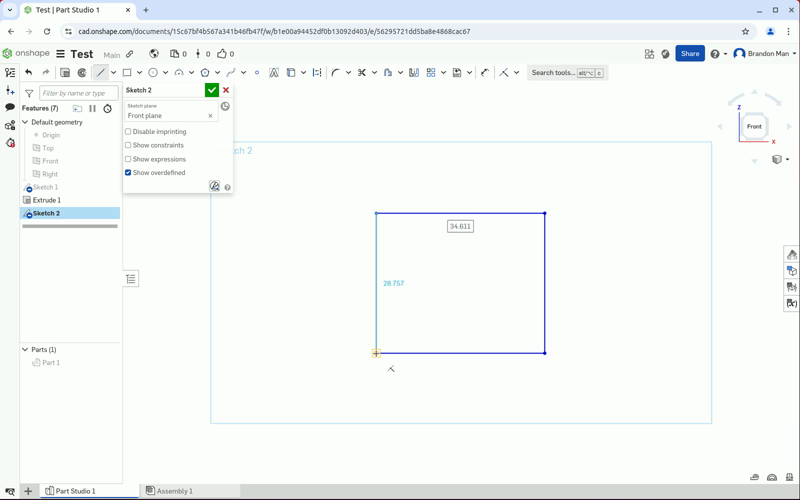
mouse_move(429, 306)
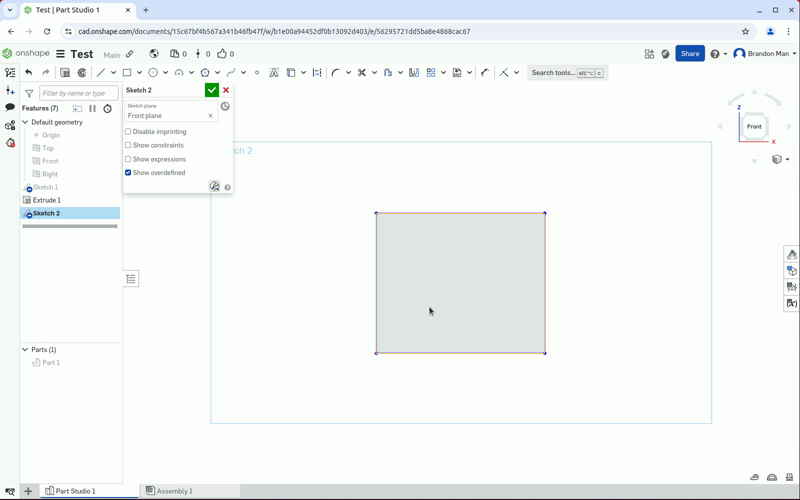
click(429, 306)
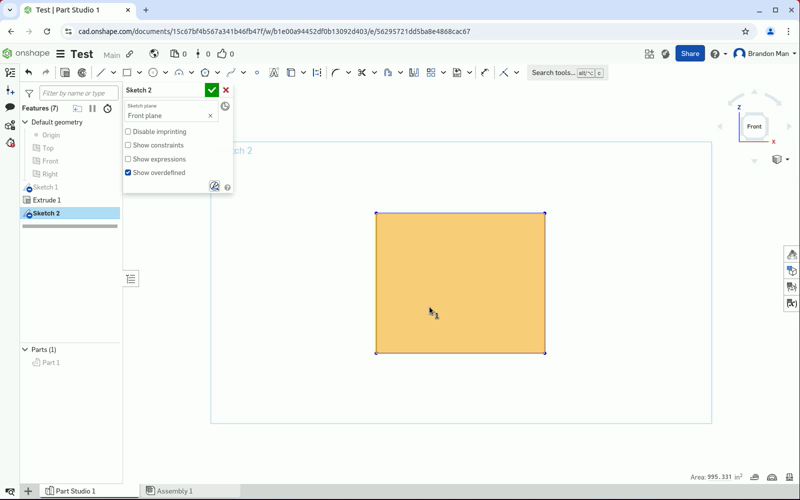
mouse_move(73, 352)
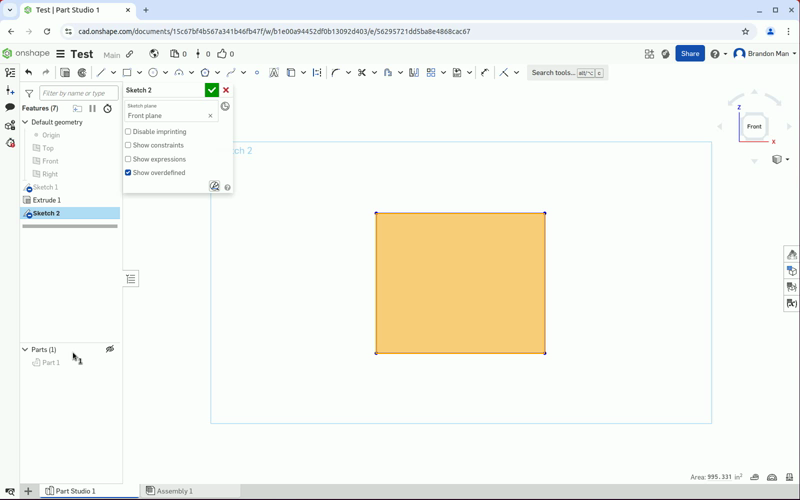
key(shift+y)
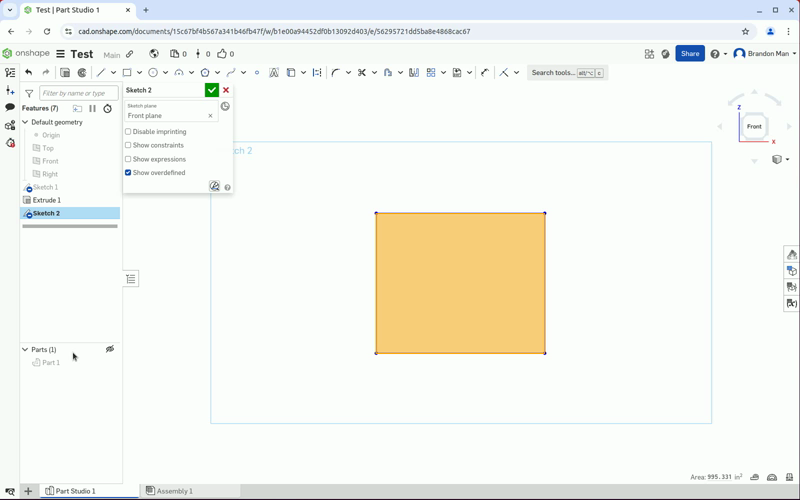
key(shift+e)
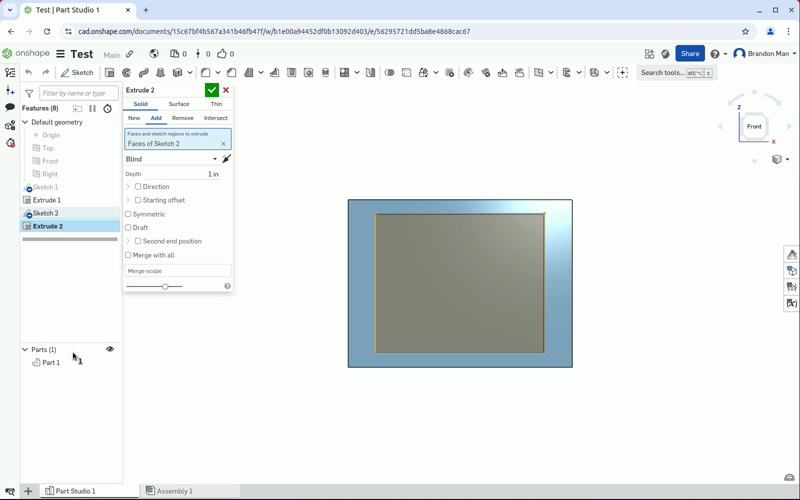
mouse_move(143, 106)
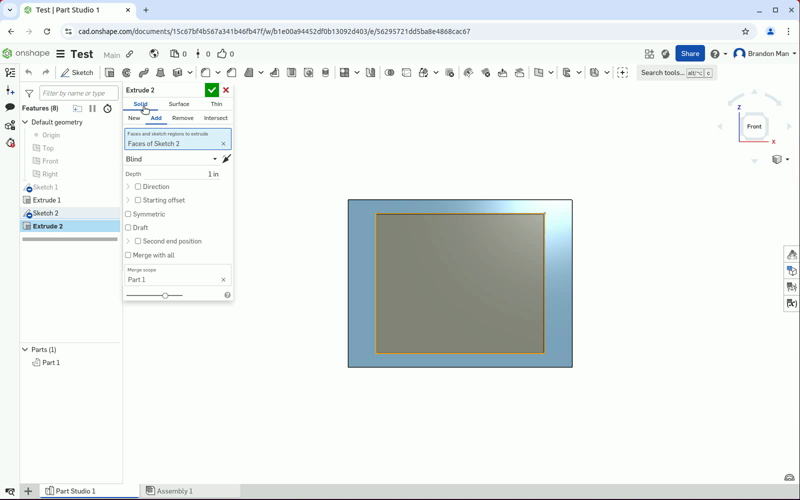
click(143, 106)
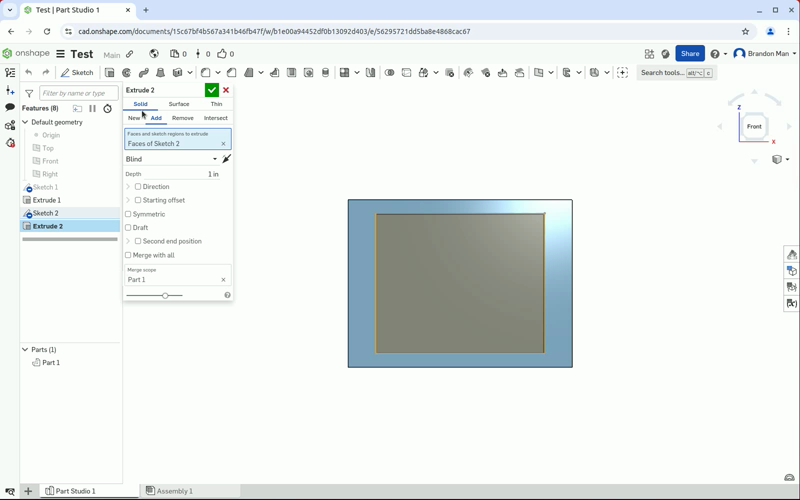
mouse_move(137, 120)
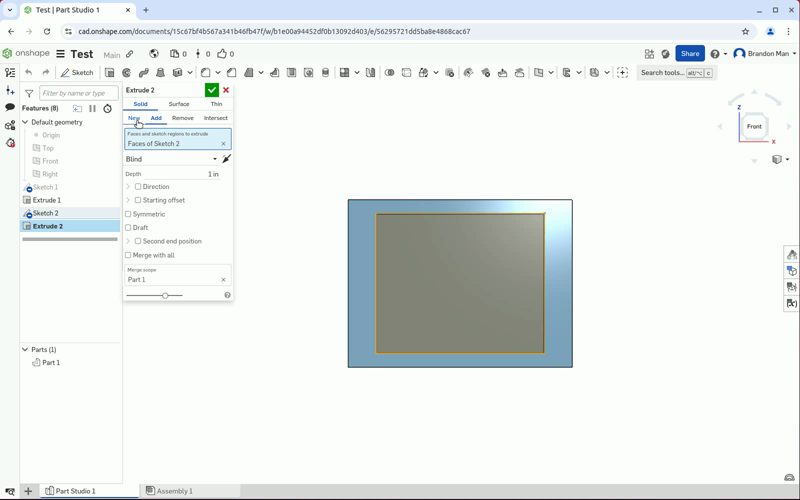
click(137, 120)
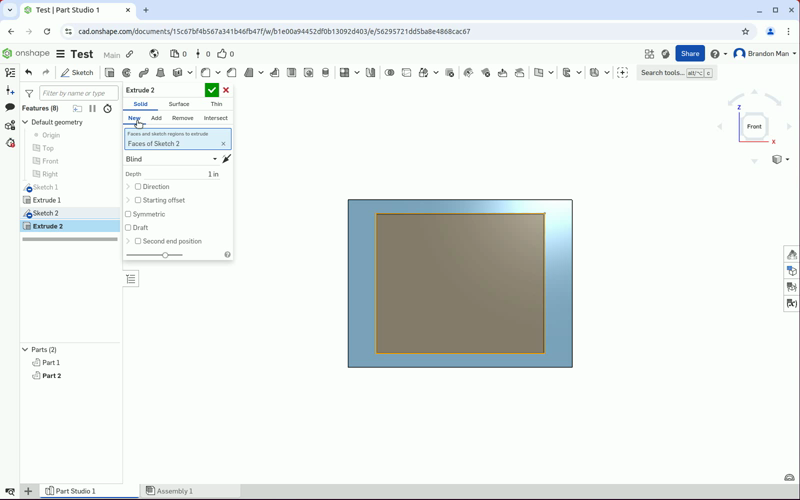
key(tab, 4)
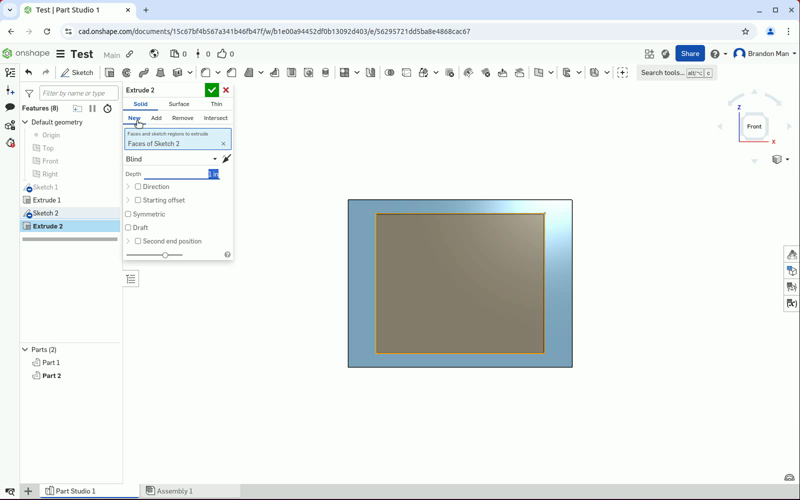
text(5.777)
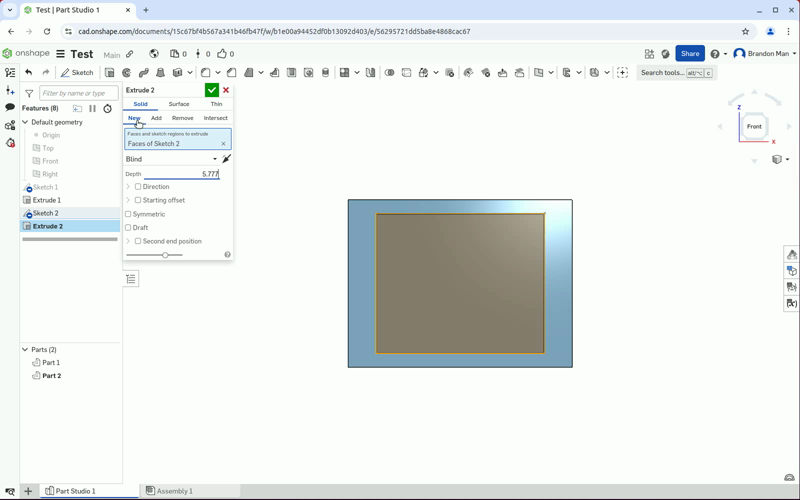
key(enter)
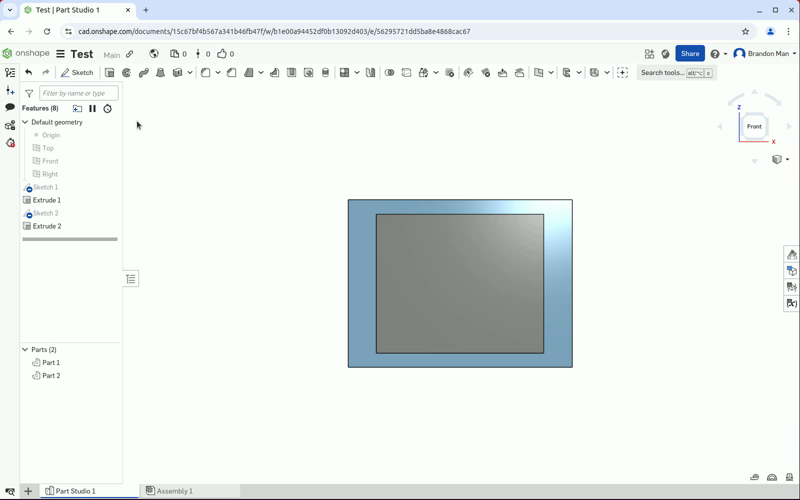
key(shift+h)
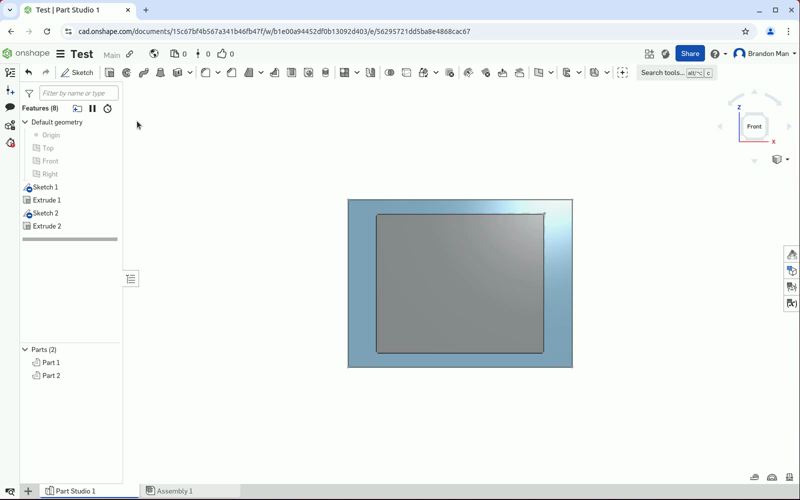
key(shift+h)
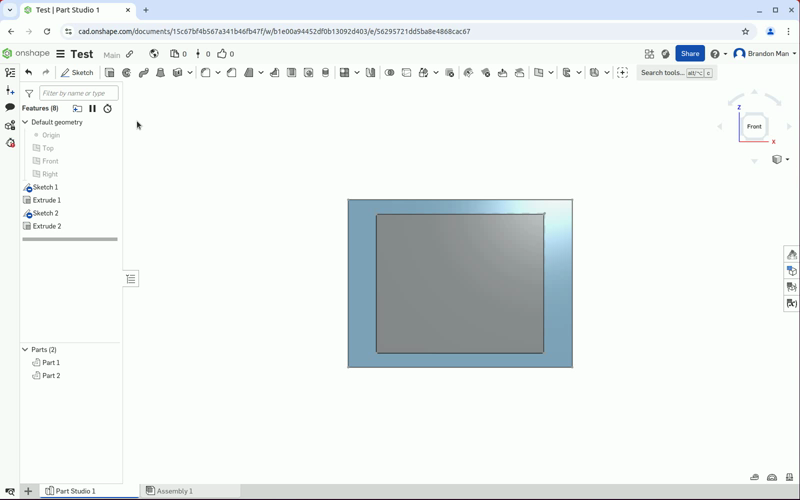
key(shift+7)
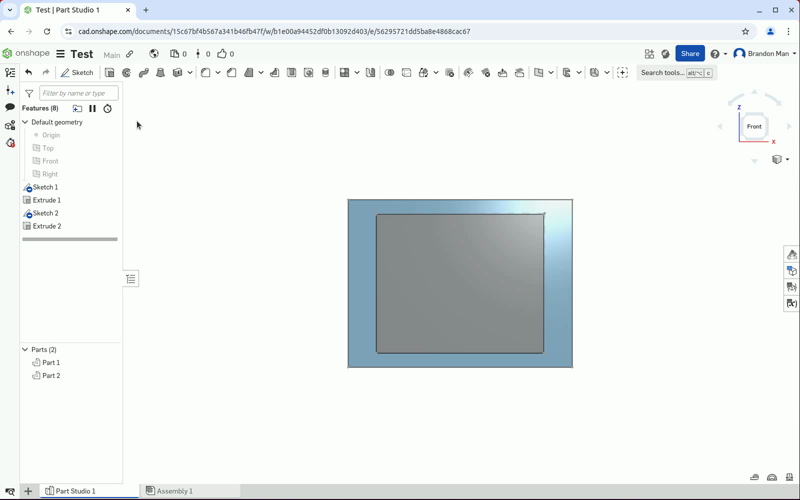
key(left, 2)
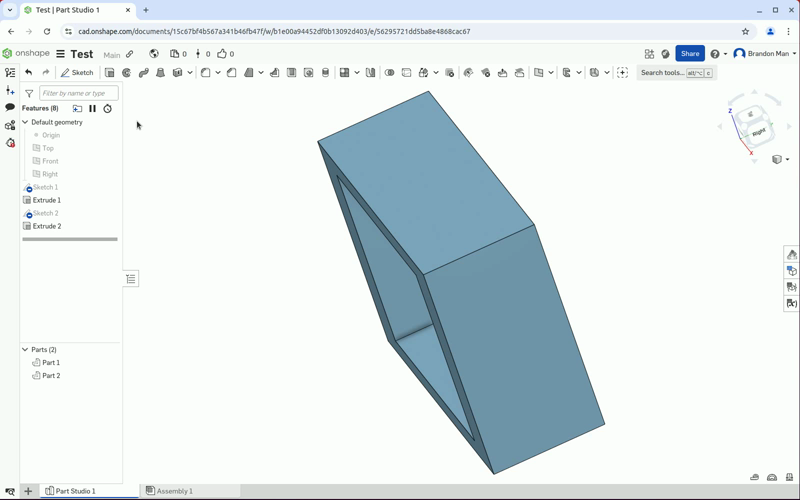
key(down, 2)
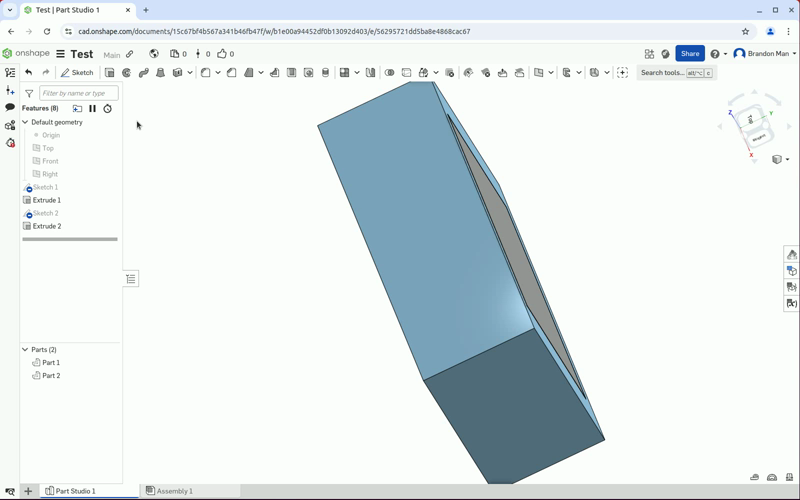
key(up, 2)
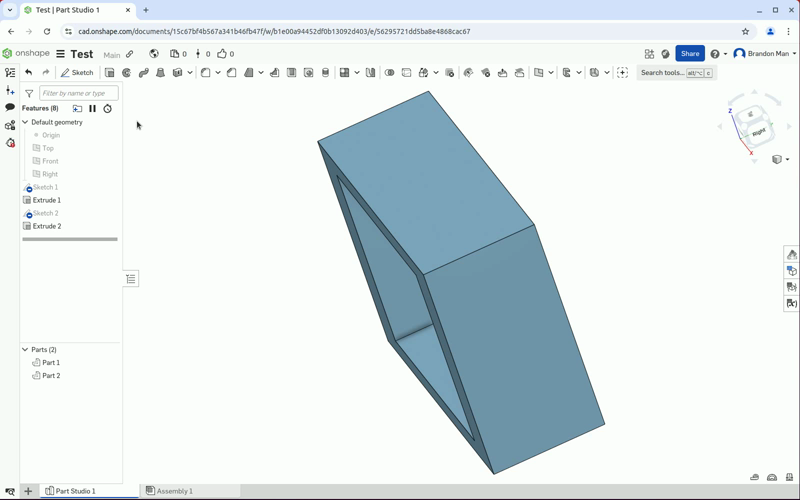
key(right, 2)
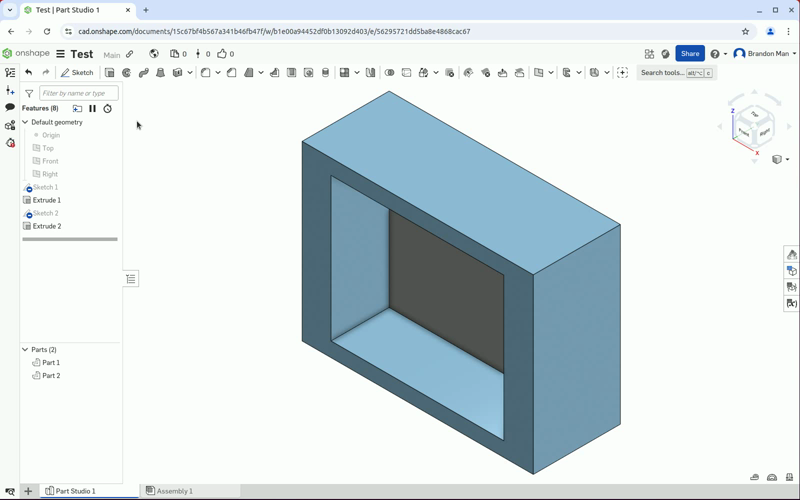
mouse_move(73, 189)
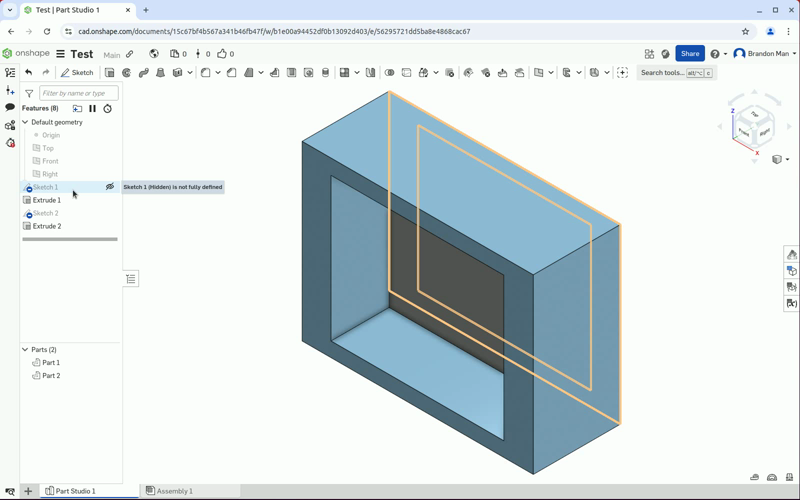
click(73, 189)